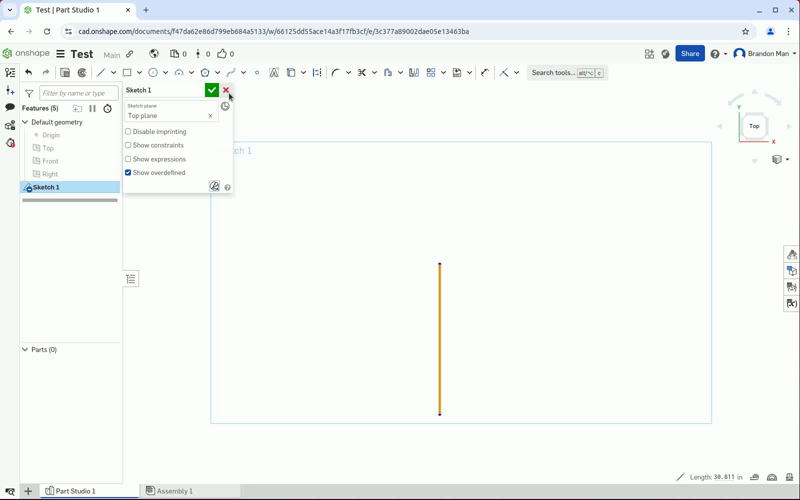
key(shift+h)
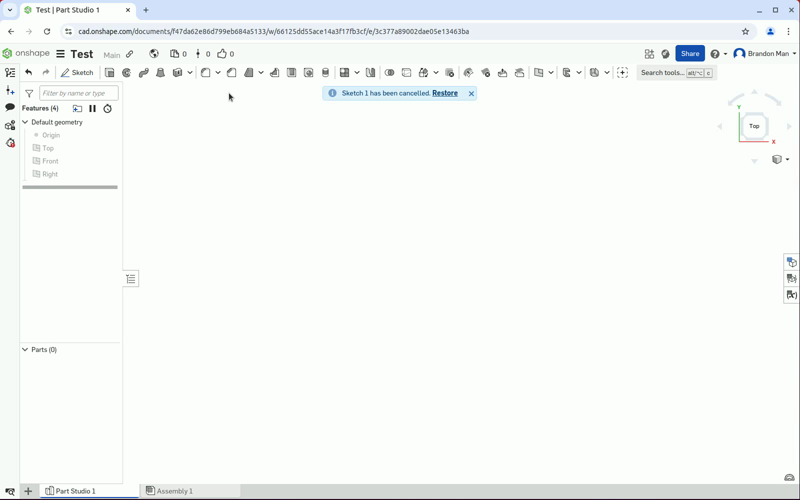
mouse_move(73, 352)
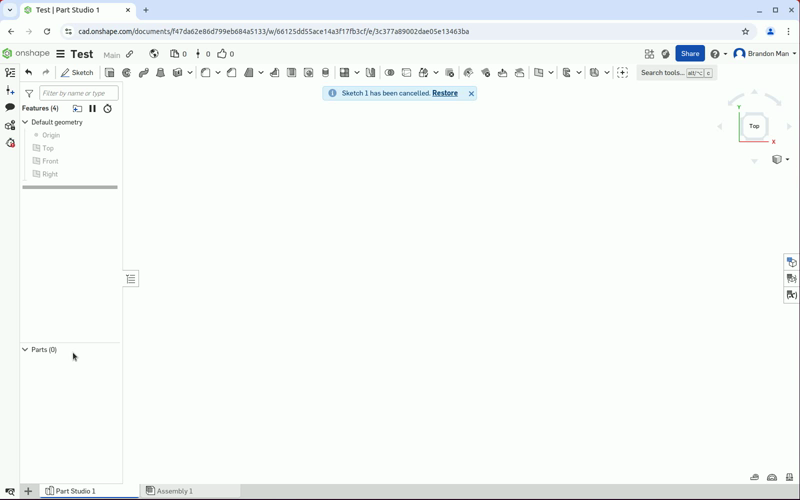
key(y)
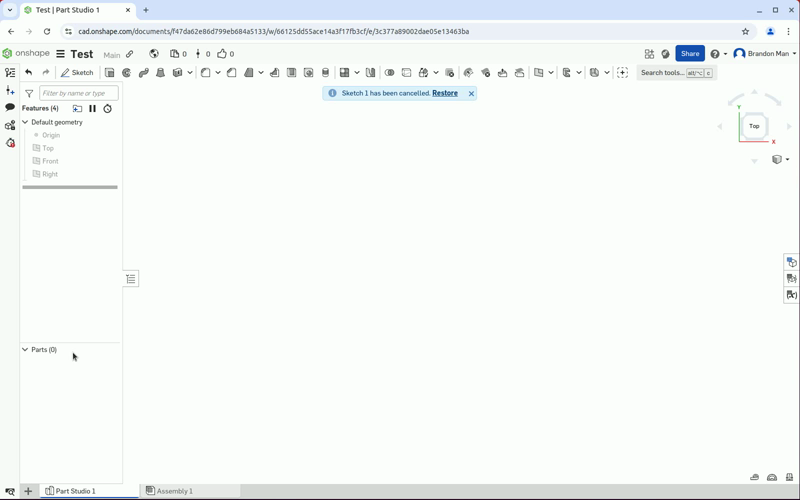
key(shift+p)
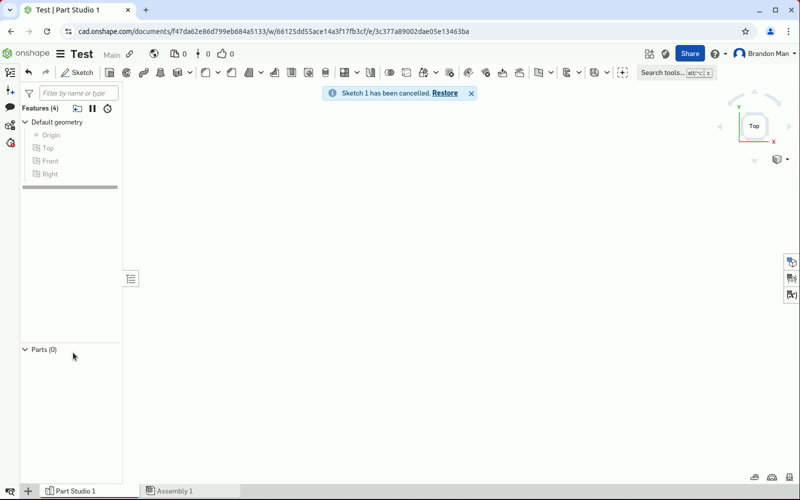
key(space)
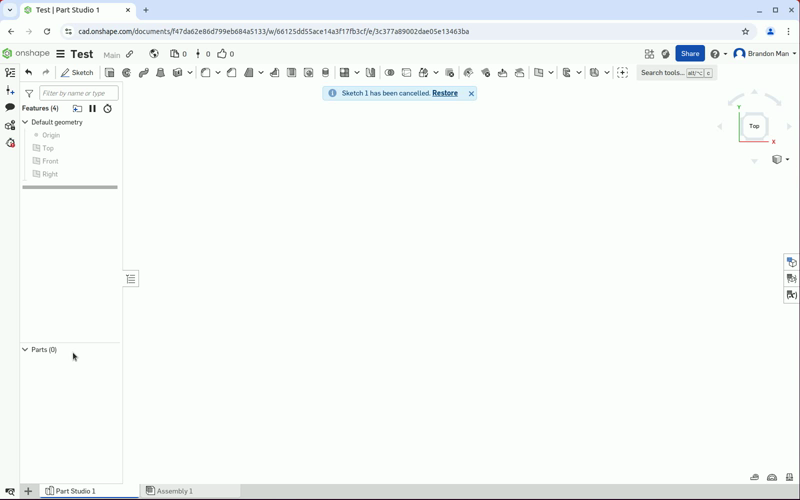
key_down(shift)
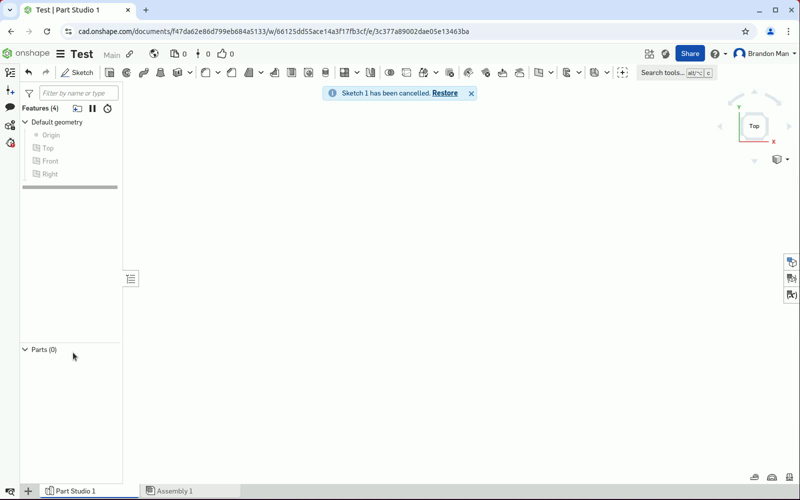
key(up)
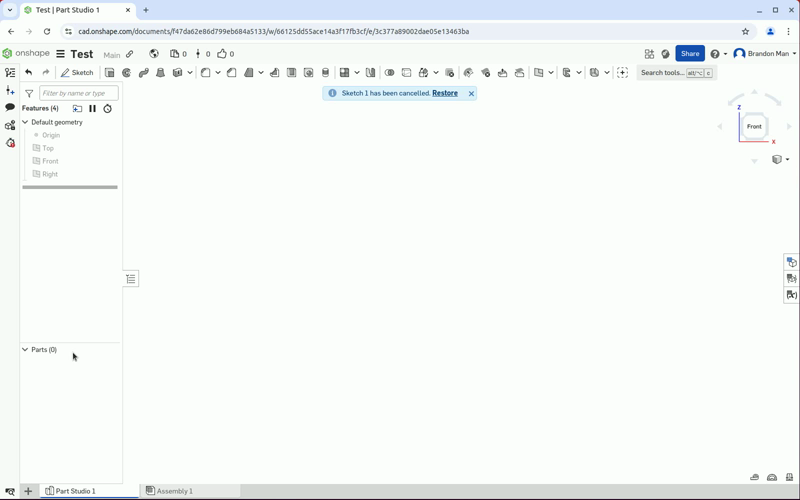
key_up(shift)
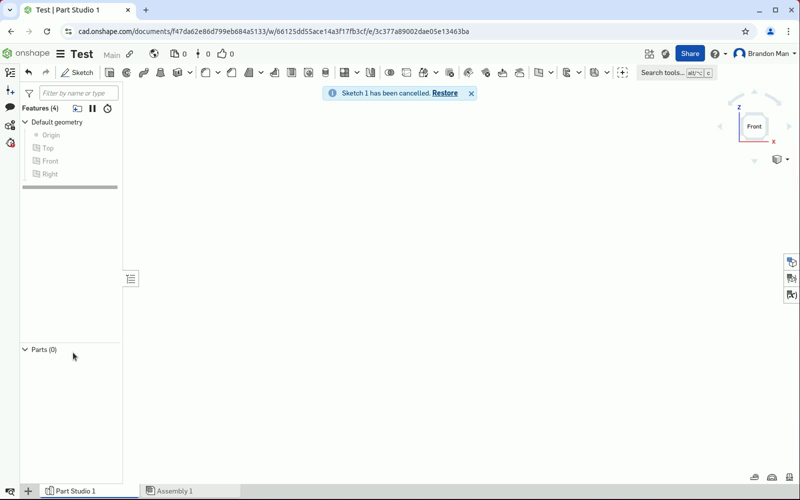
mouse_move(73, 352)
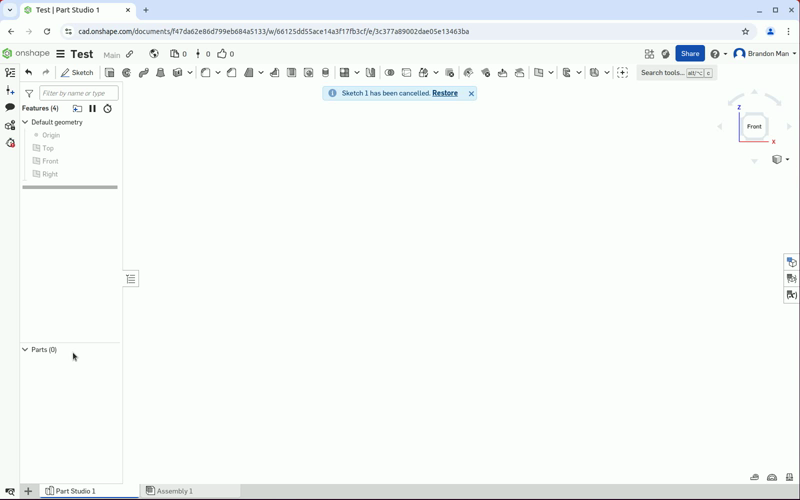
key(shift+y)
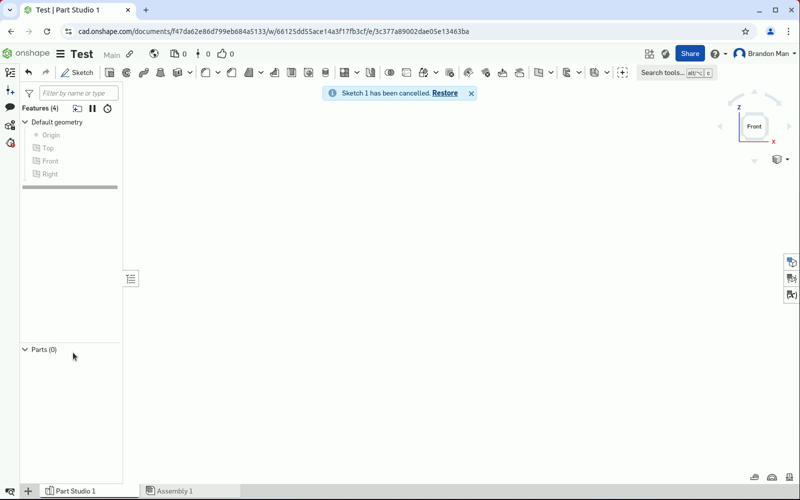
key(shift+s)
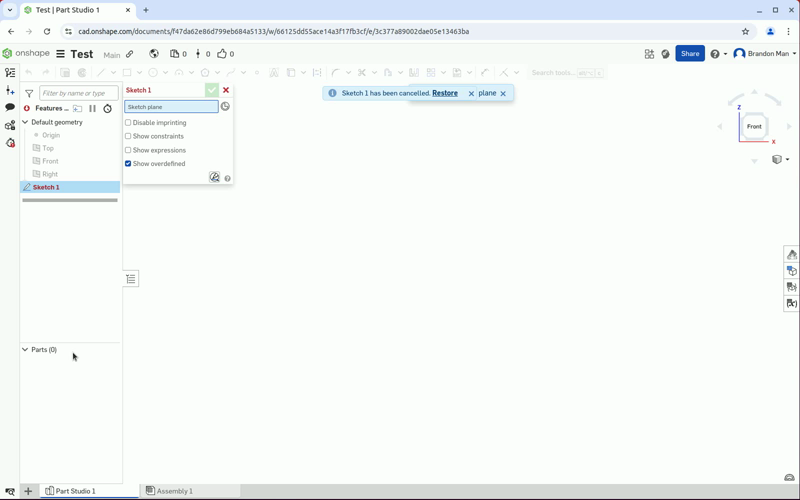
mouse_move(73, 163)
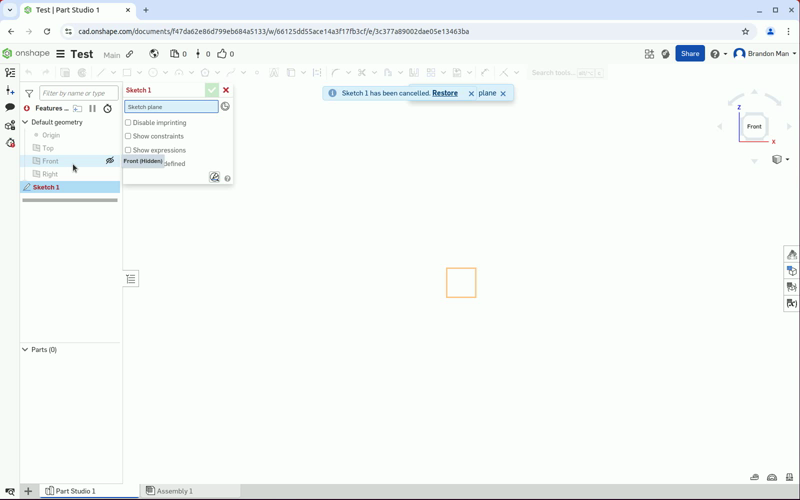
click(73, 163)
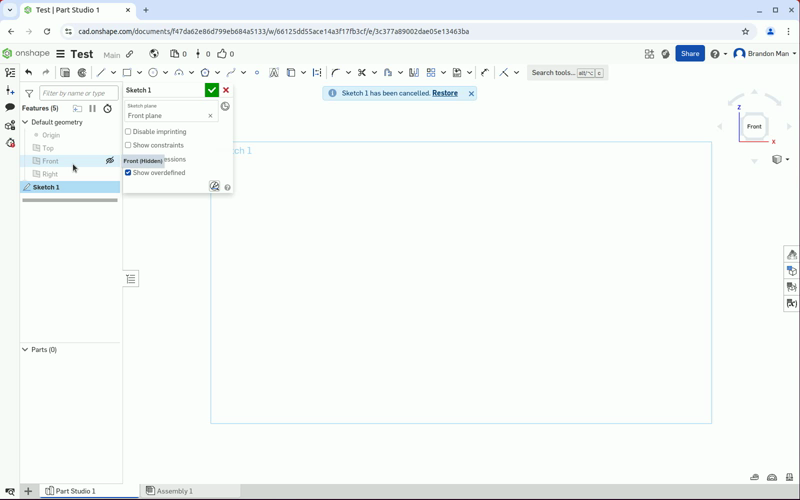
mouse_move(73, 352)
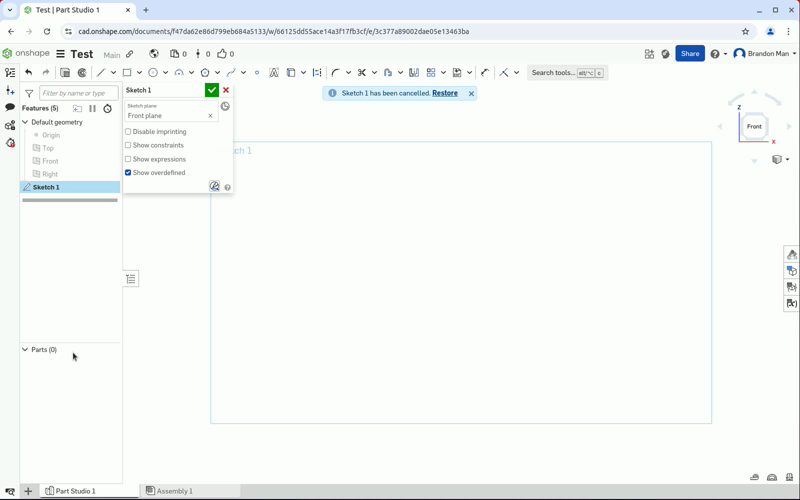
key(y)
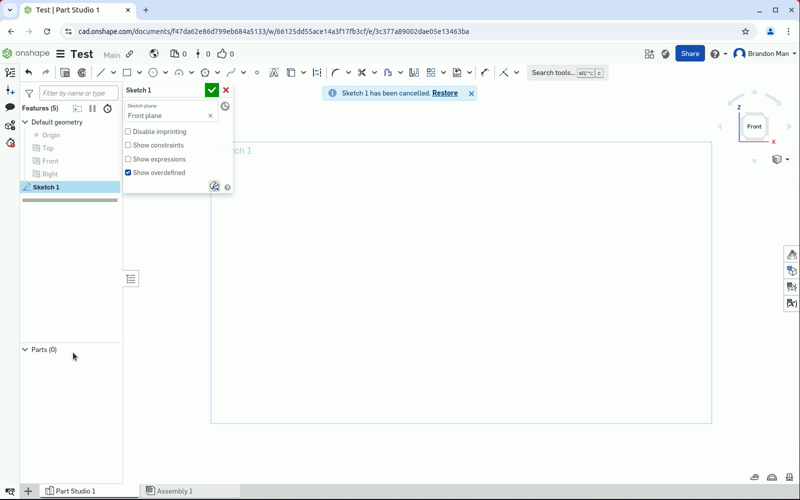
key(a)
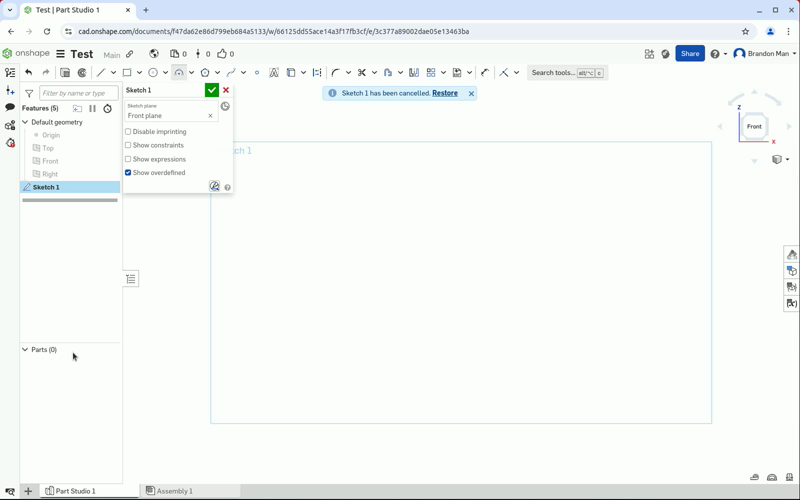
key_down(shift)
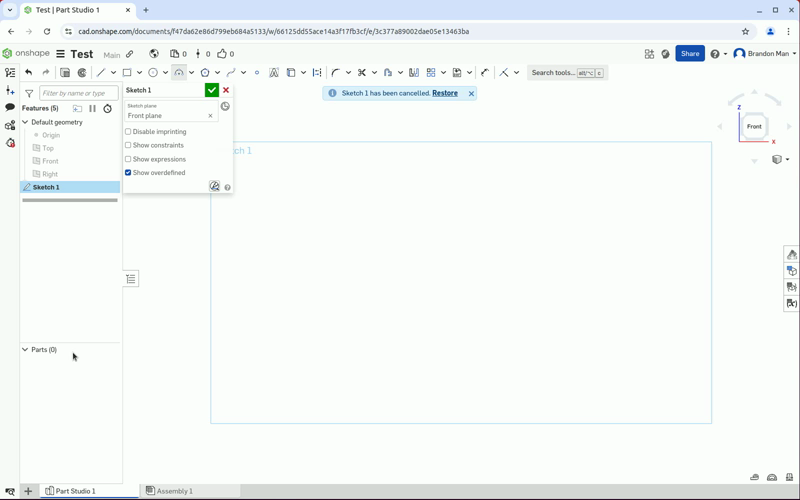
mouse_move(473, 260)
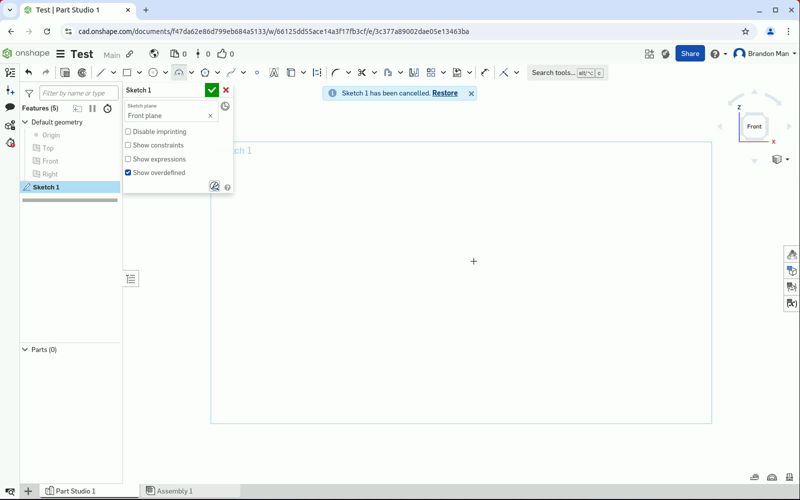
click(473, 260)
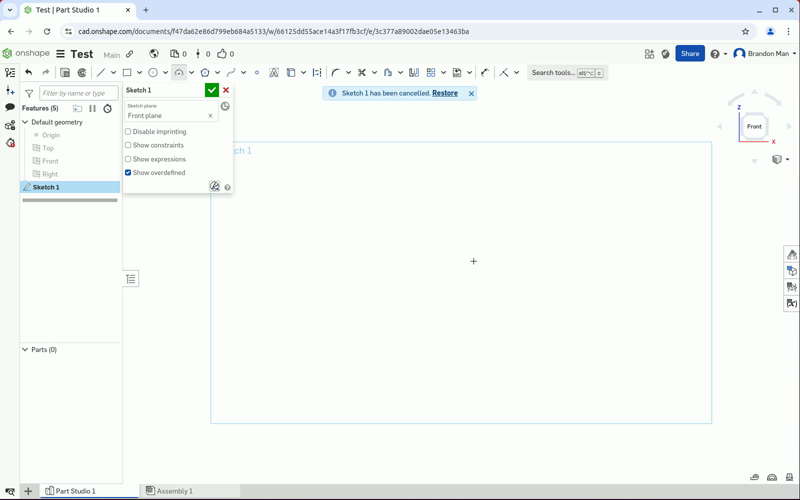
key_up(shift)
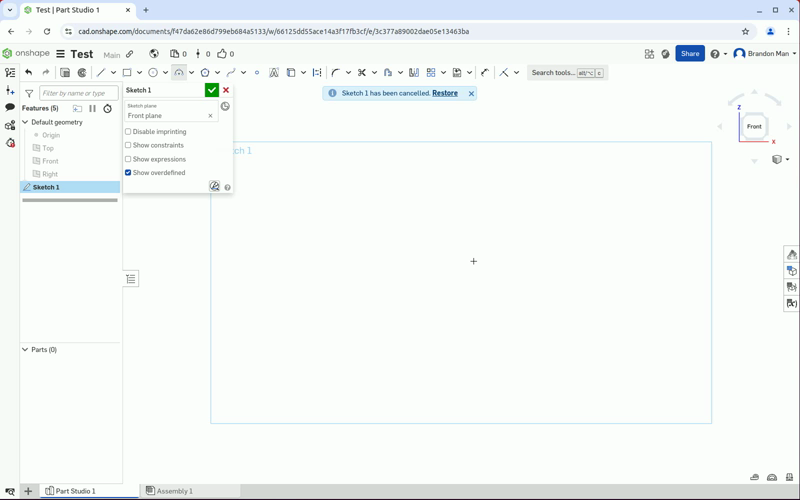
key_down(shift)
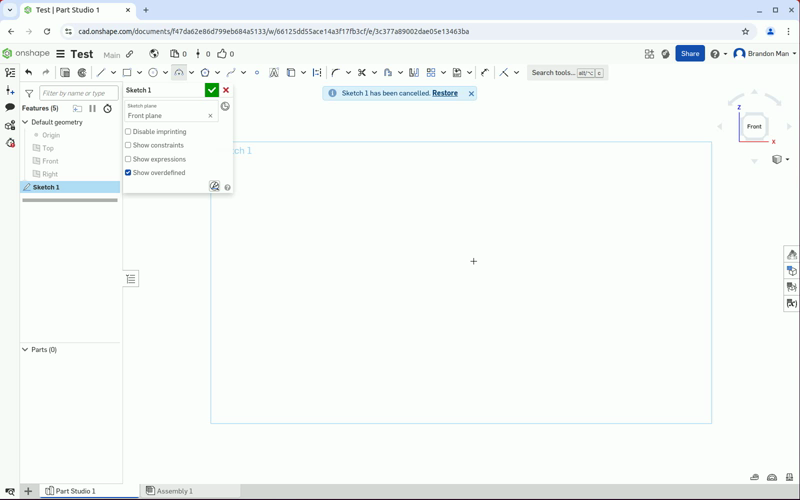
mouse_move(473, 249)
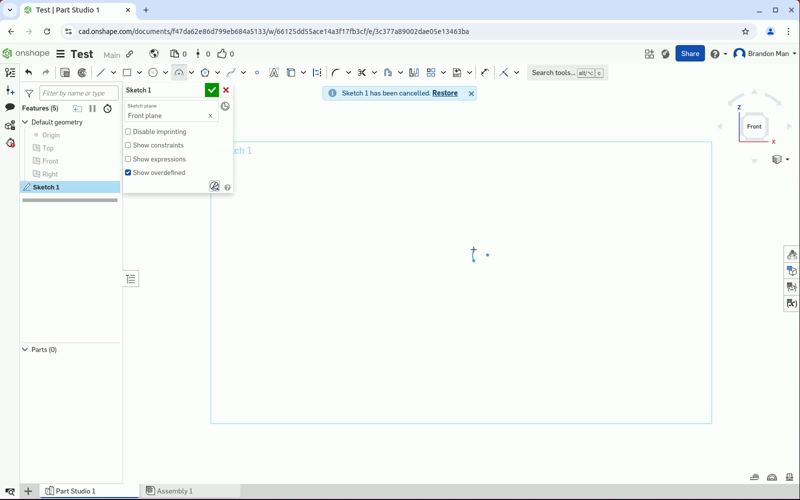
click(473, 249)
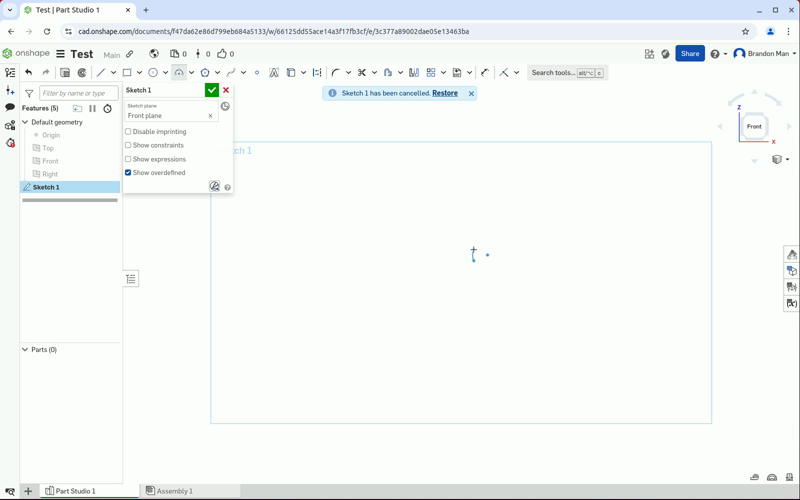
mouse_move(474, 255)
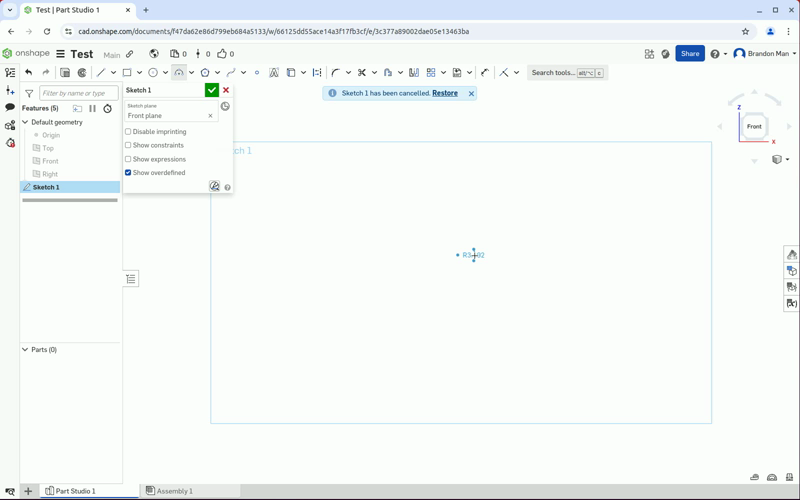
click(474, 255)
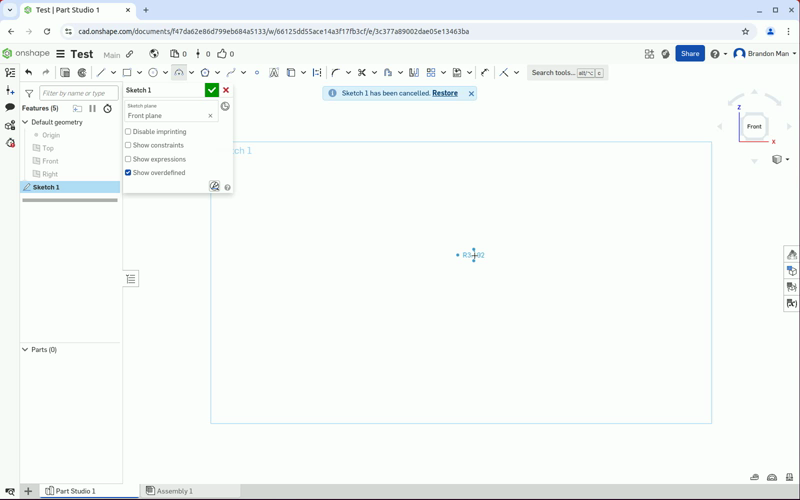
key_up(shift)
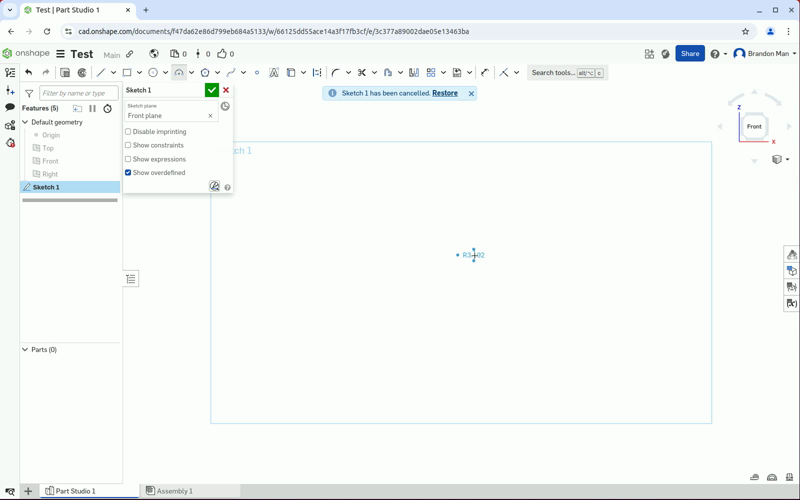
key(esc)
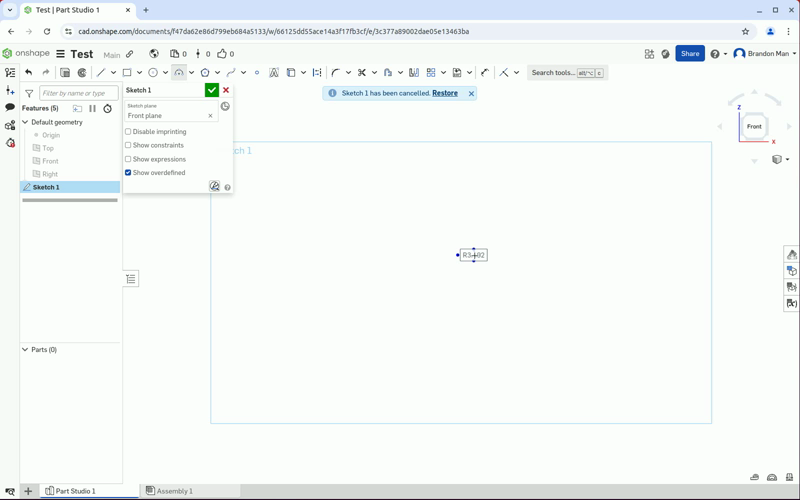
key(l)
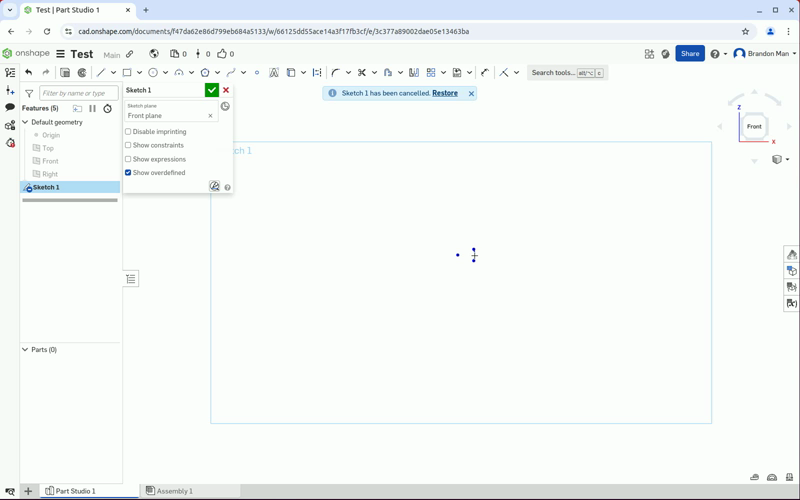
mouse_move(473, 249)
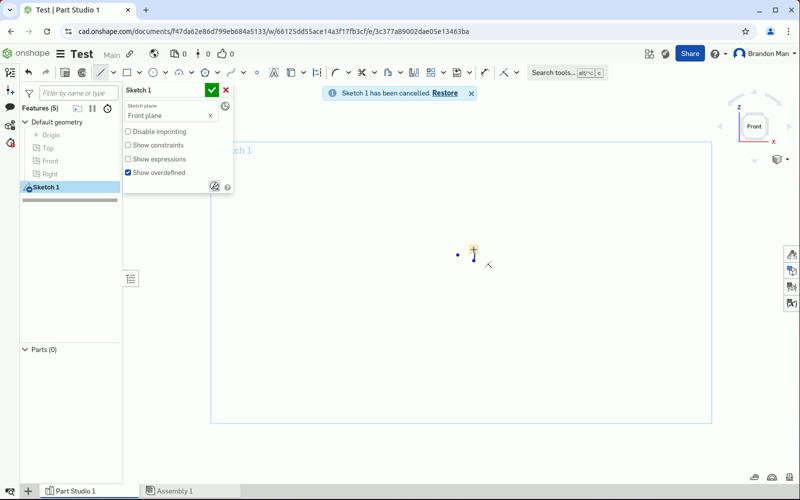
click(473, 249)
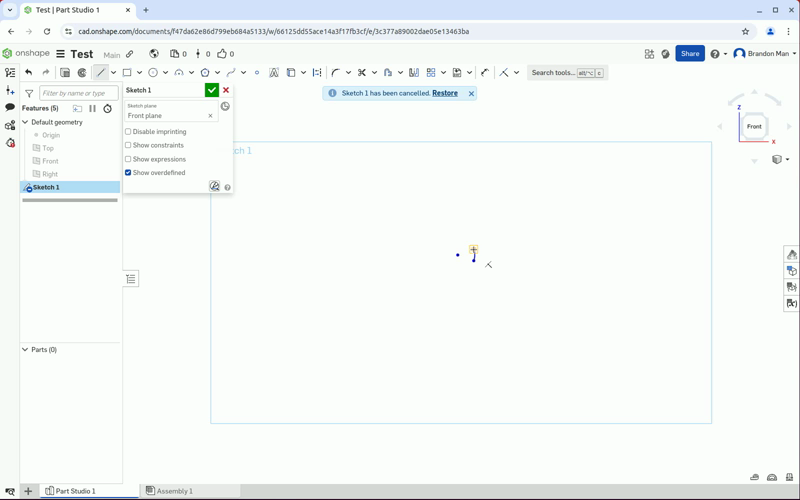
mouse_move(503, 249)
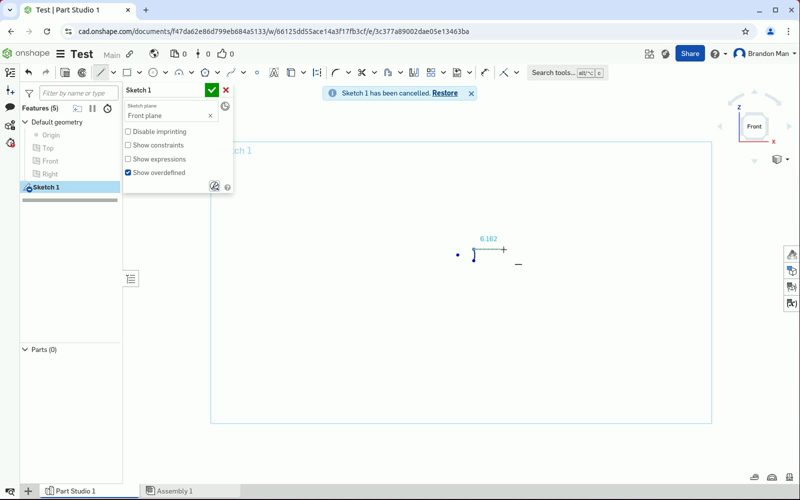
key_down(shift)
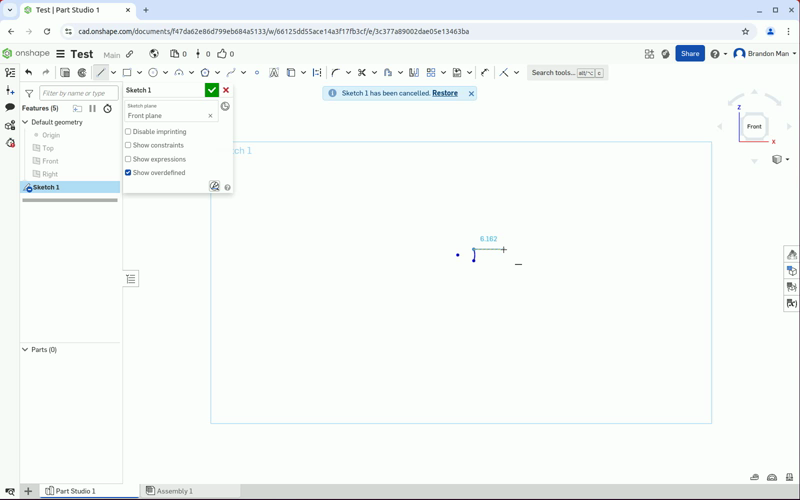
mouse_move(473, 260)
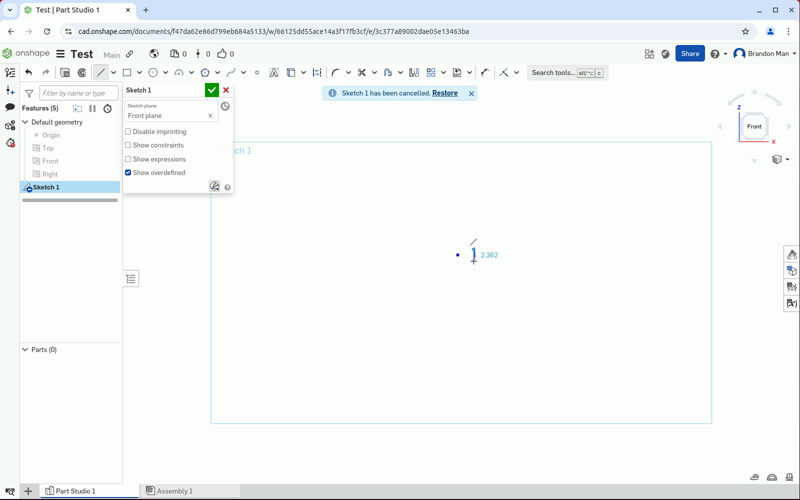
key_up(shift)
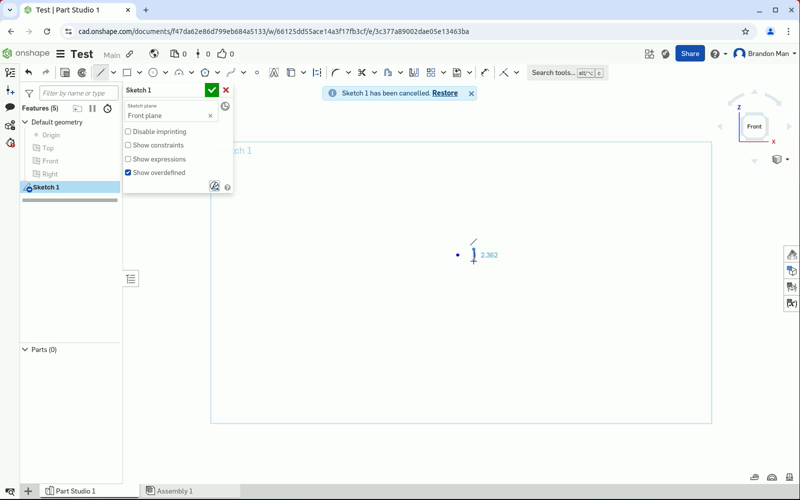
click(473, 260)
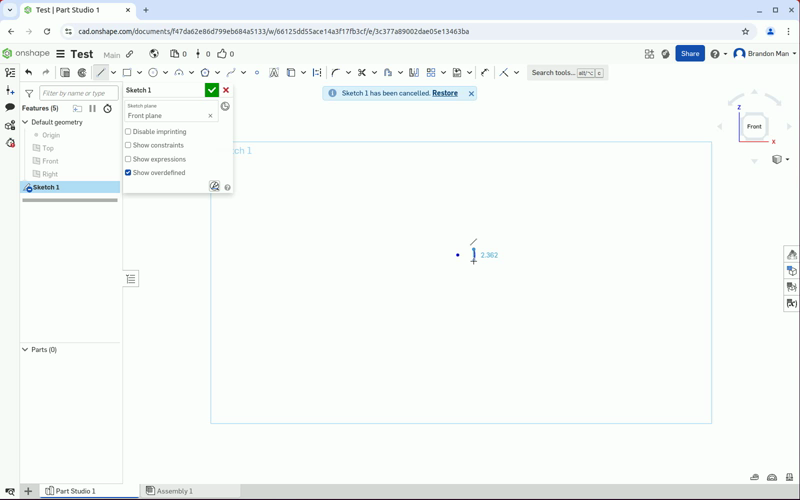
key(esc)
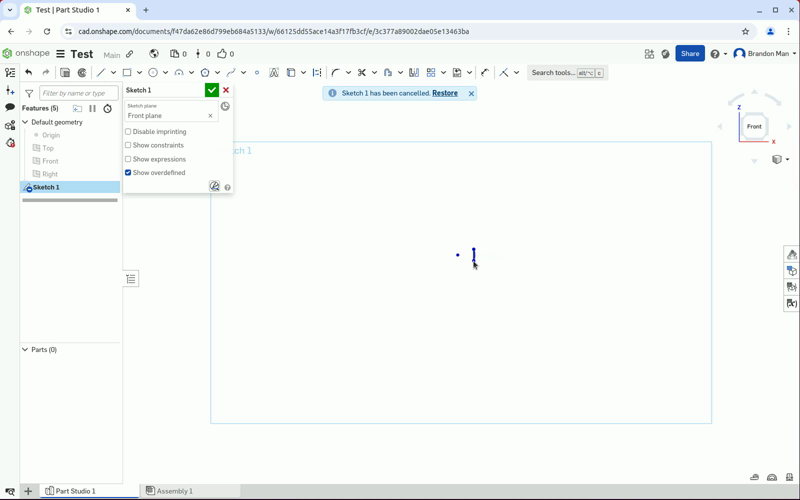
mouse_move(474, 254)
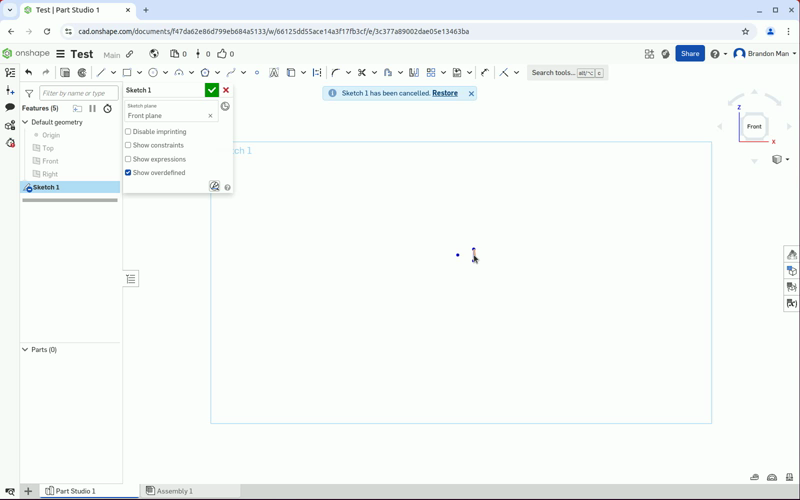
scroll(6)
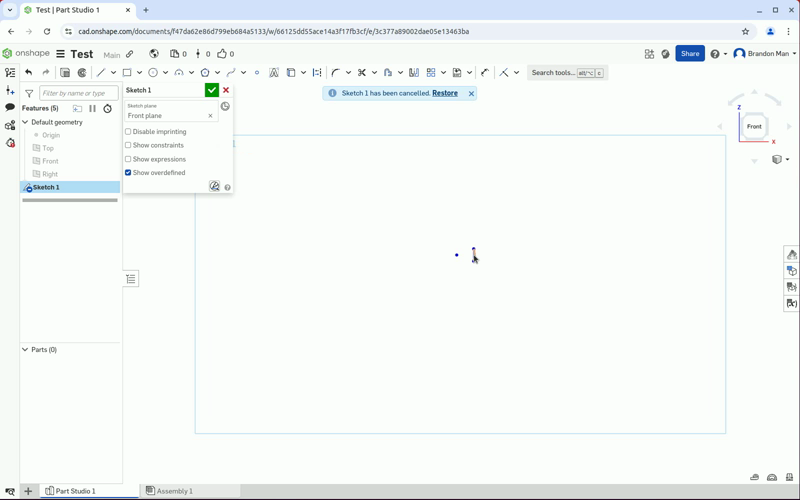
scroll(6)
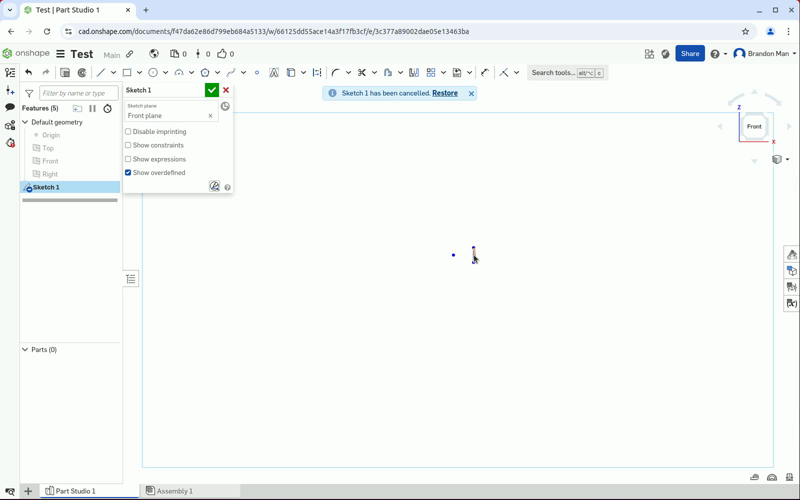
scroll(6)
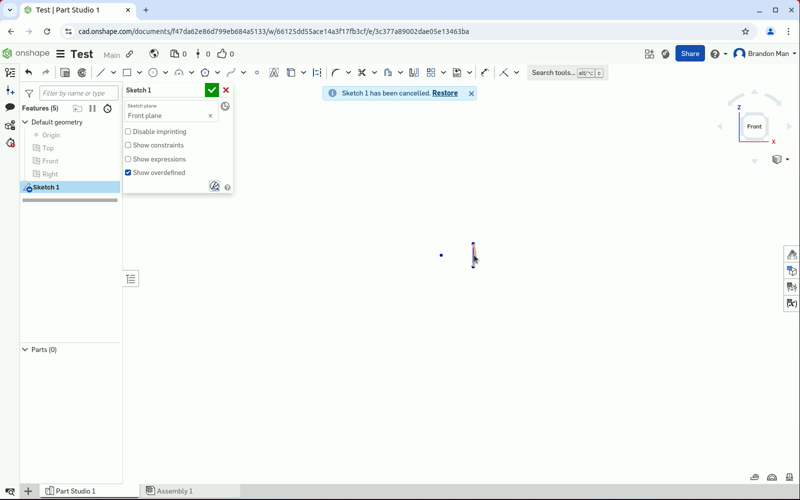
scroll(6)
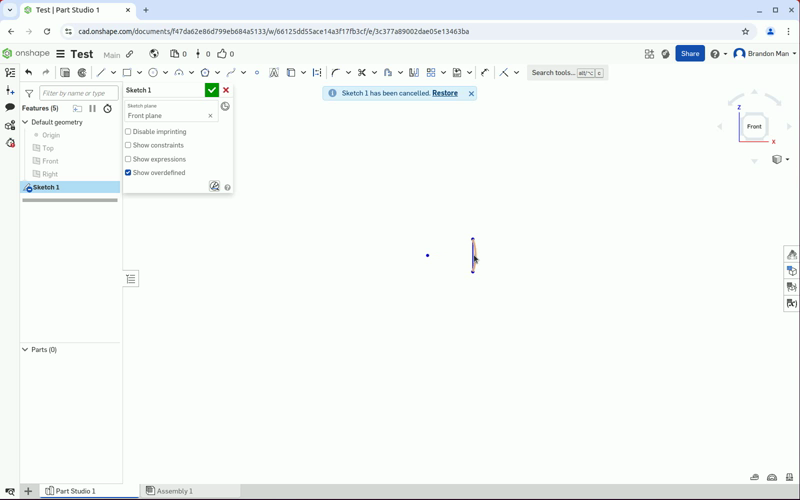
scroll(6)
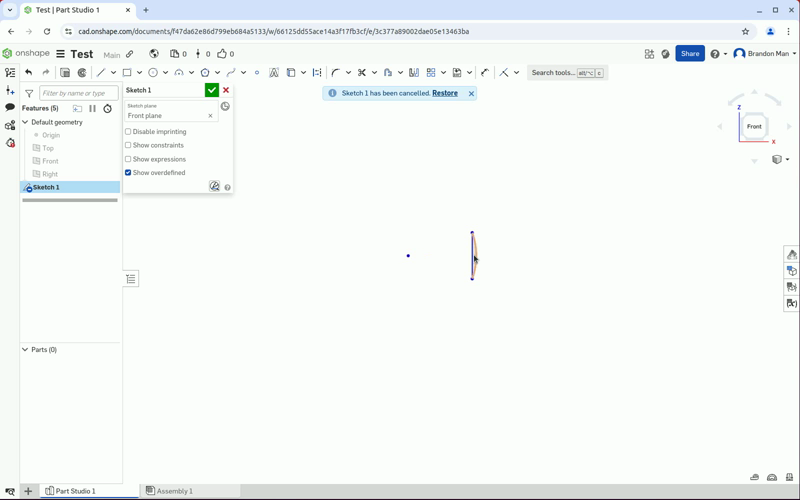
scroll(6)
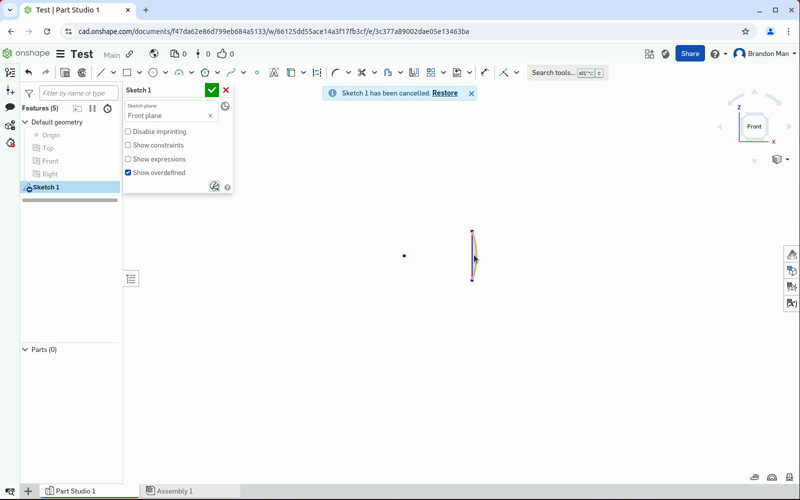
scroll(6)
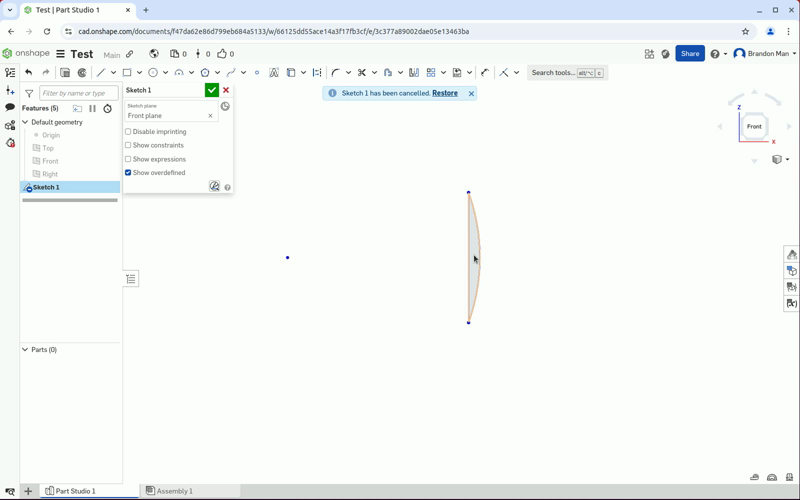
click(474, 254)
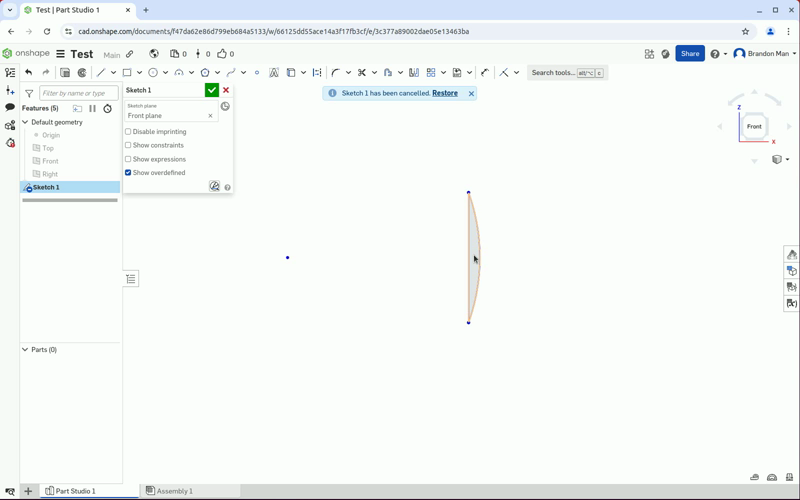
scroll(-6)
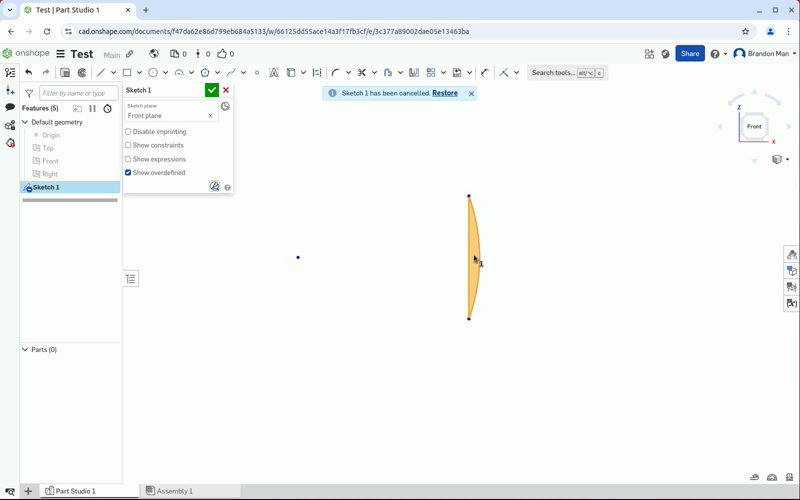
scroll(-6)
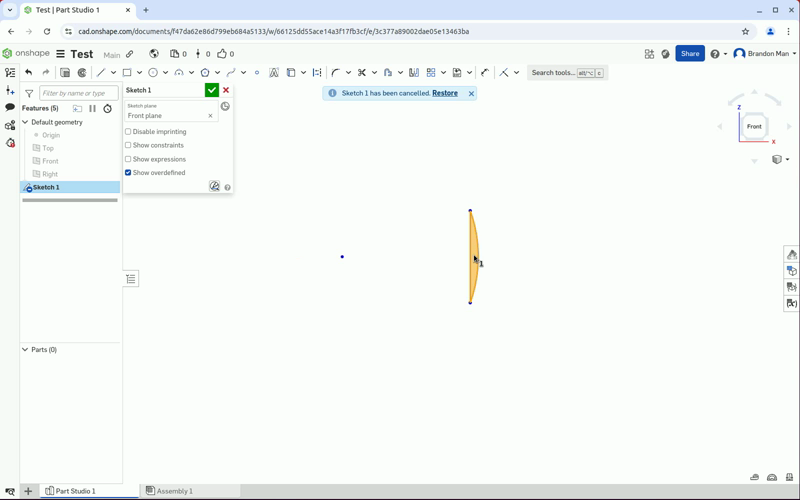
scroll(-6)
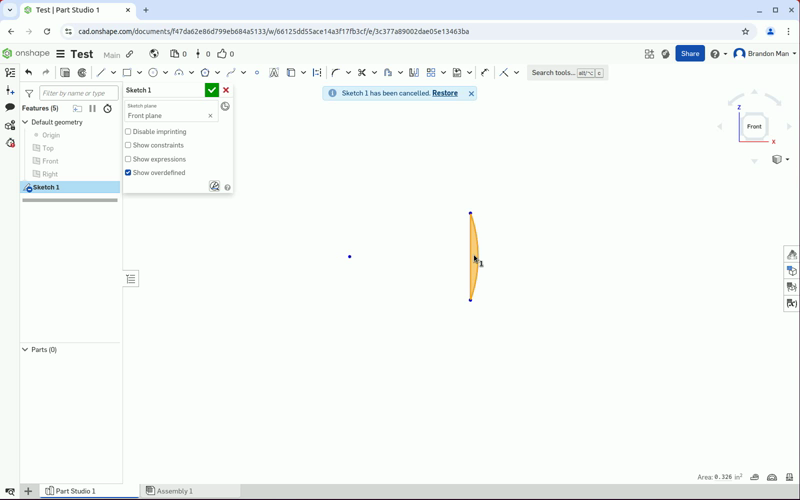
scroll(-6)
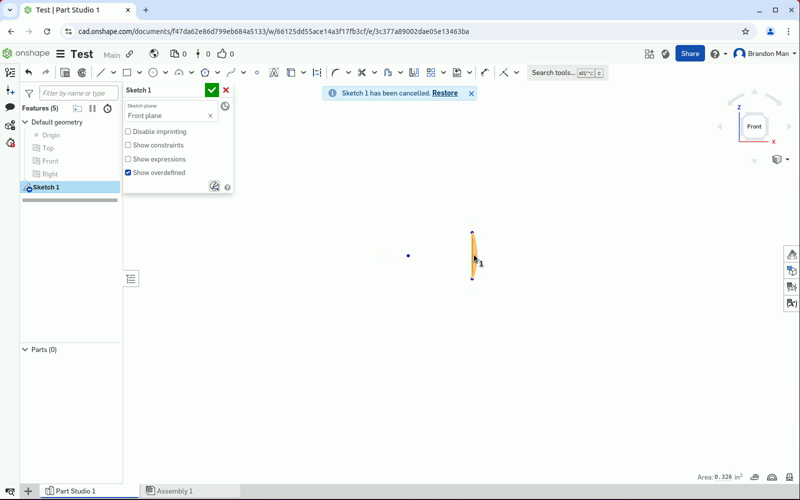
scroll(-6)
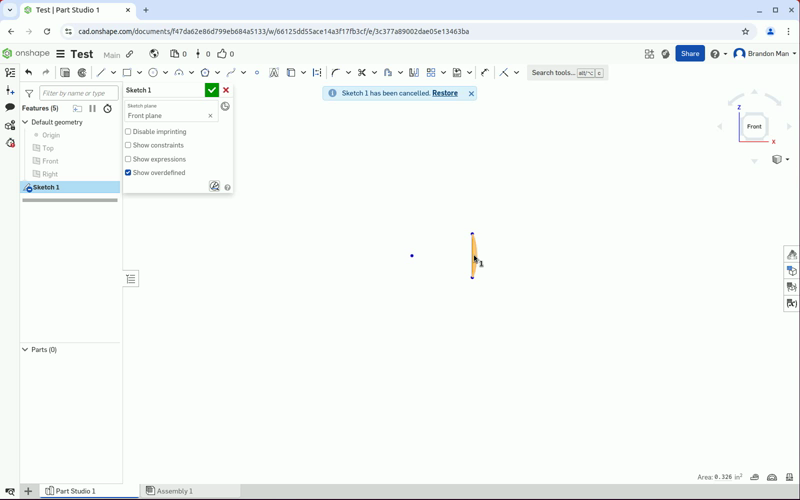
scroll(-6)
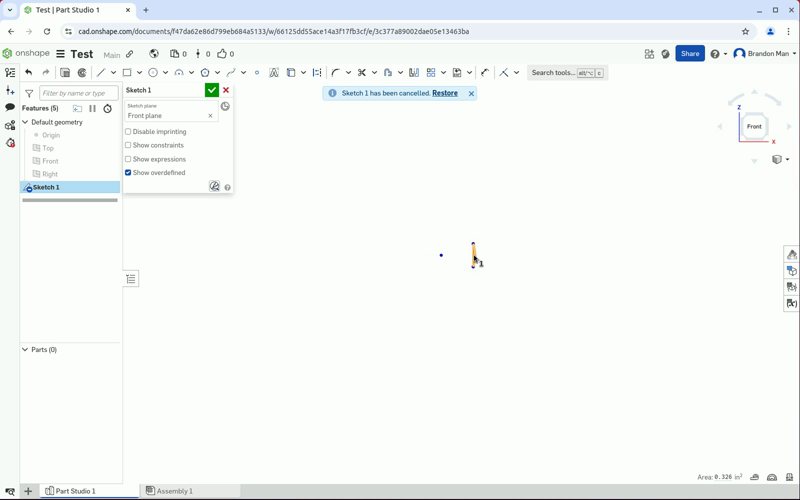
scroll(-6)
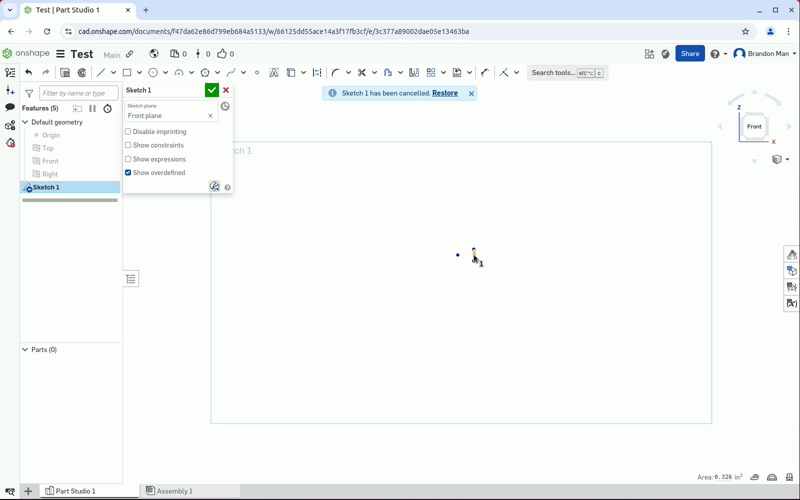
mouse_move(73, 352)
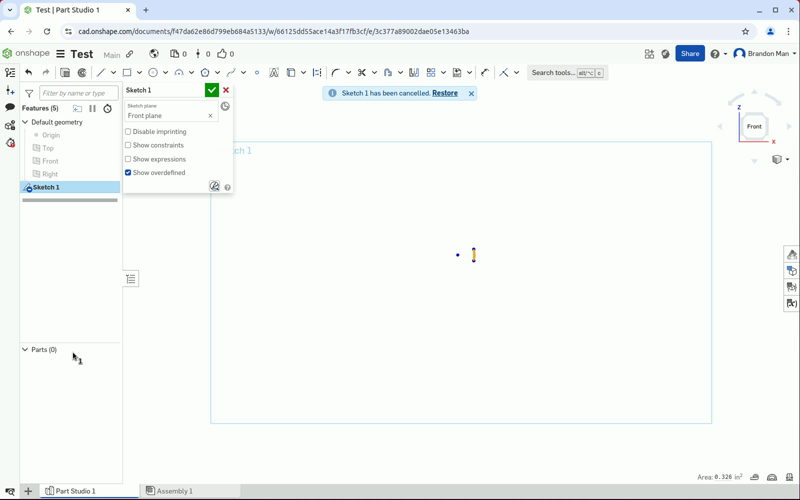
key(shift+y)
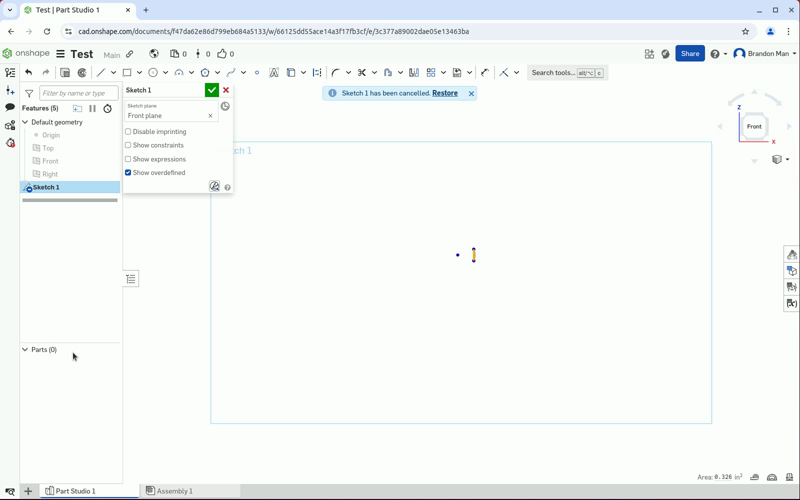
key(shift+e)
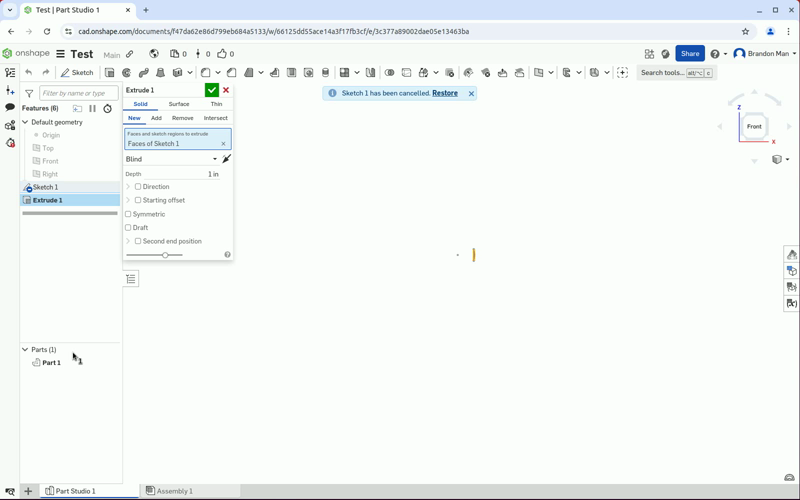
mouse_move(143, 106)
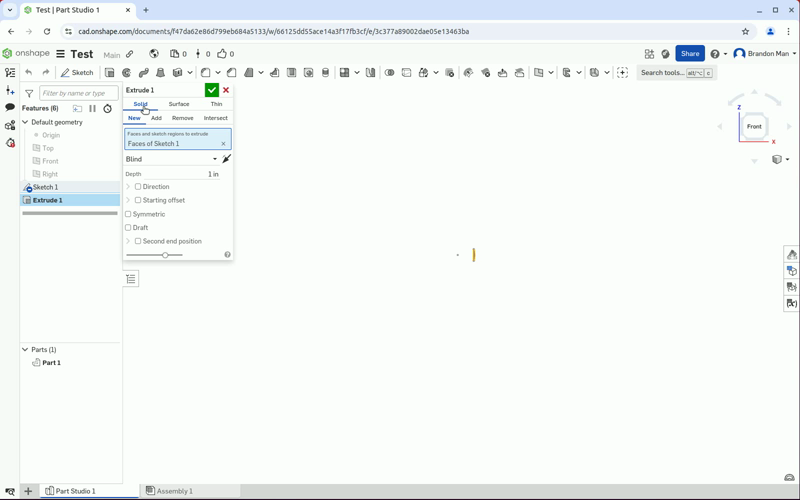
click(143, 106)
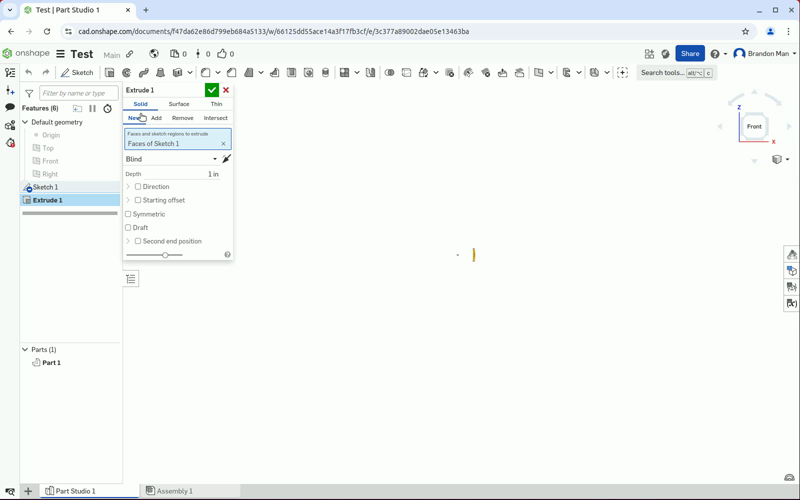
mouse_move(137, 120)
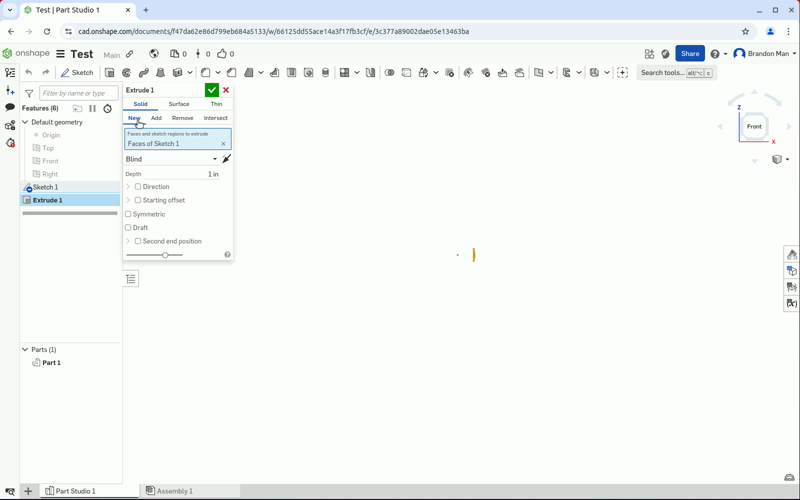
click(137, 120)
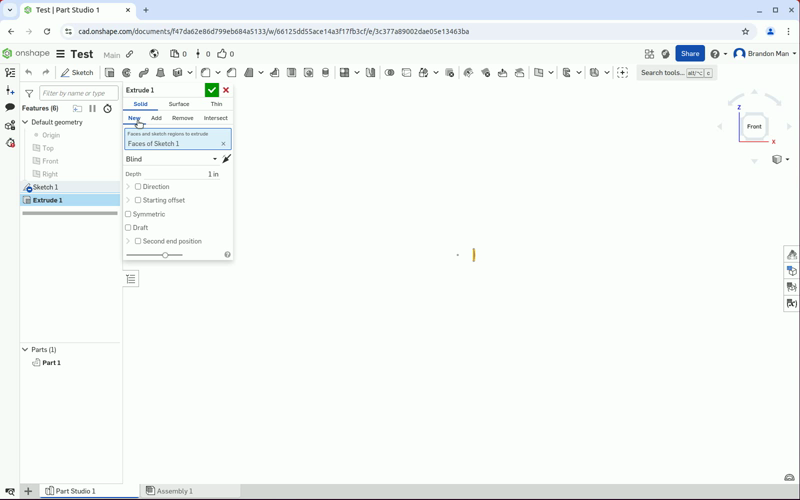
key(tab, 4)
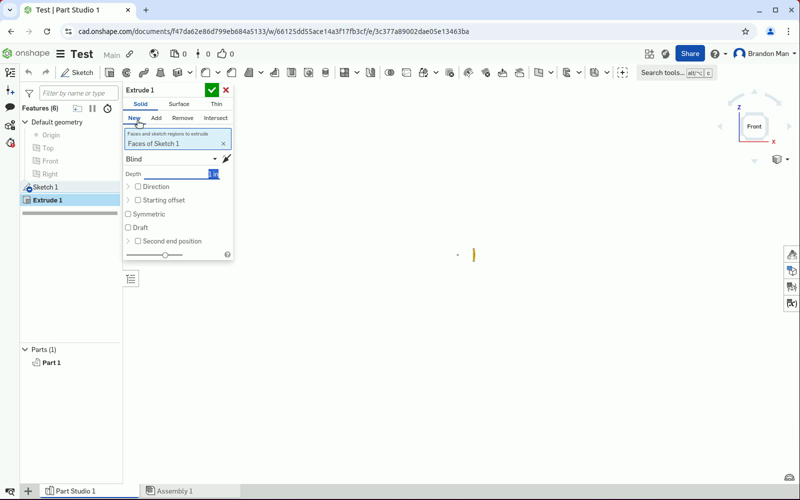
text(11.554)
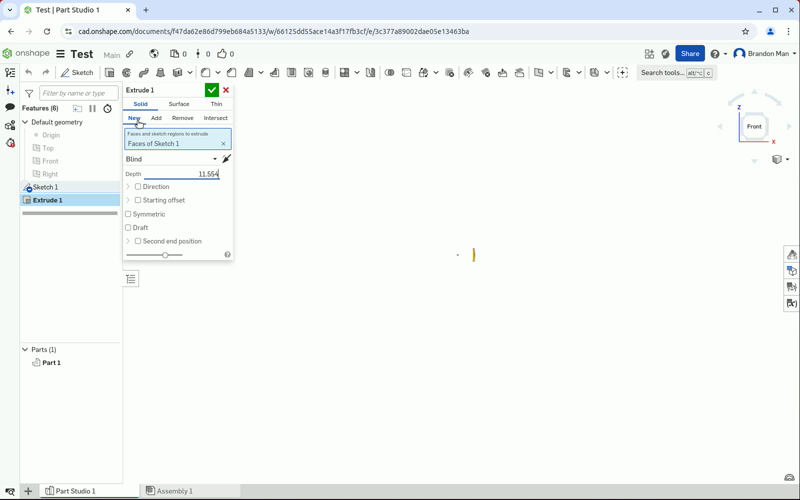
key(enter)
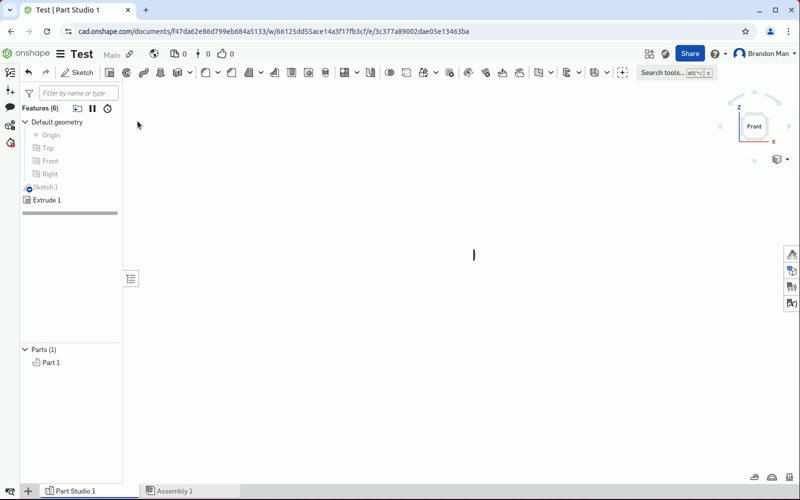
key(shift+h)
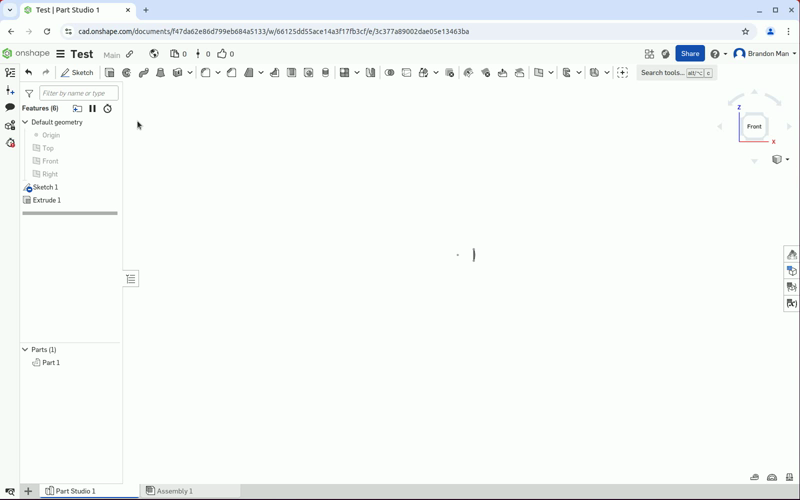
key(shift+h)
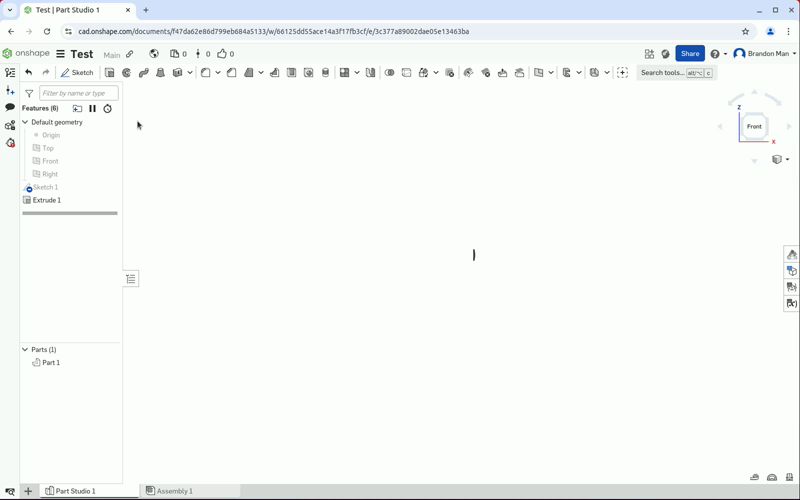
mouse_move(73, 189)
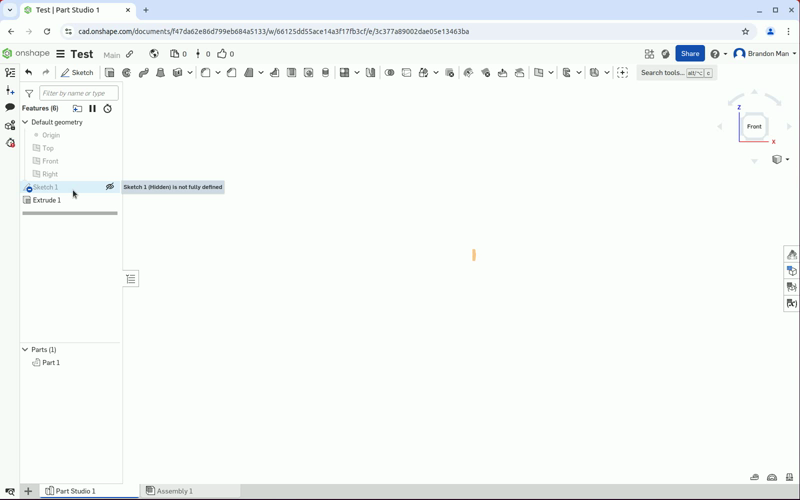
click(73, 189)
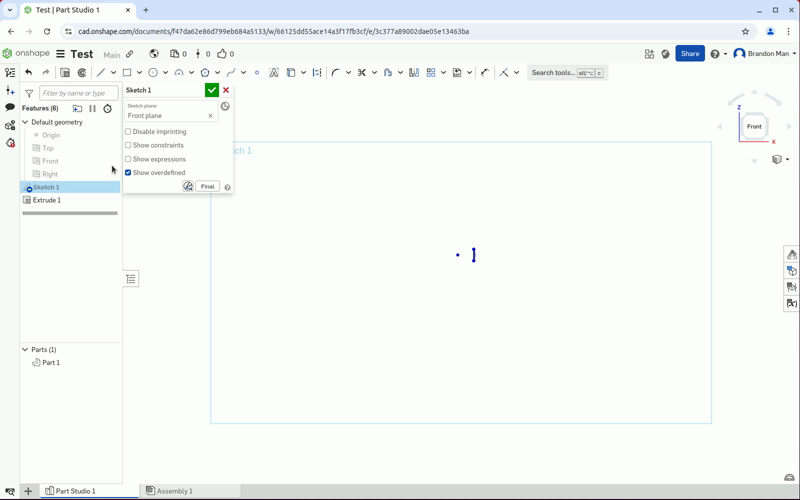
mouse_move(229, 92)
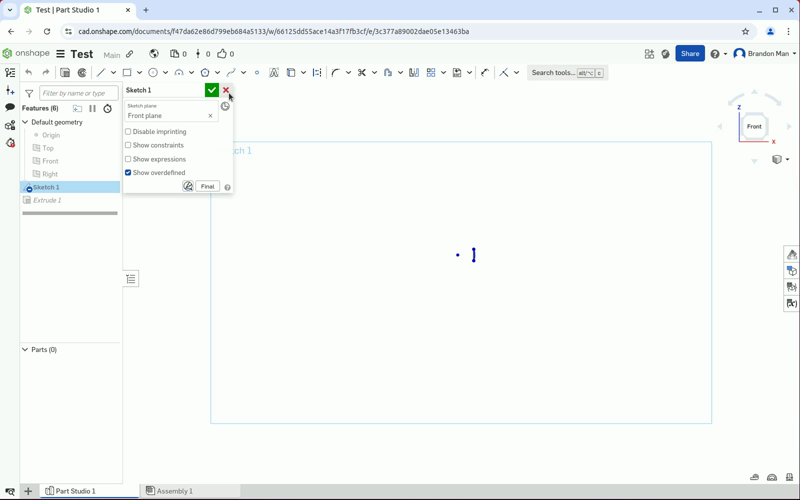
click(229, 92)
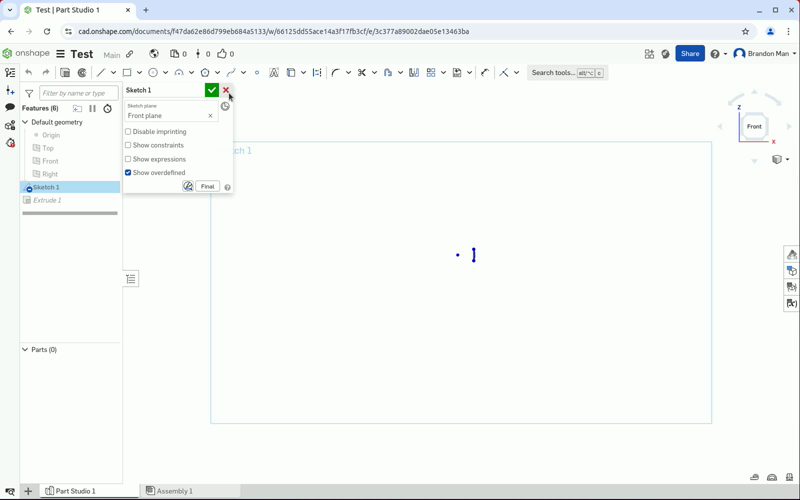
key(shift+s)
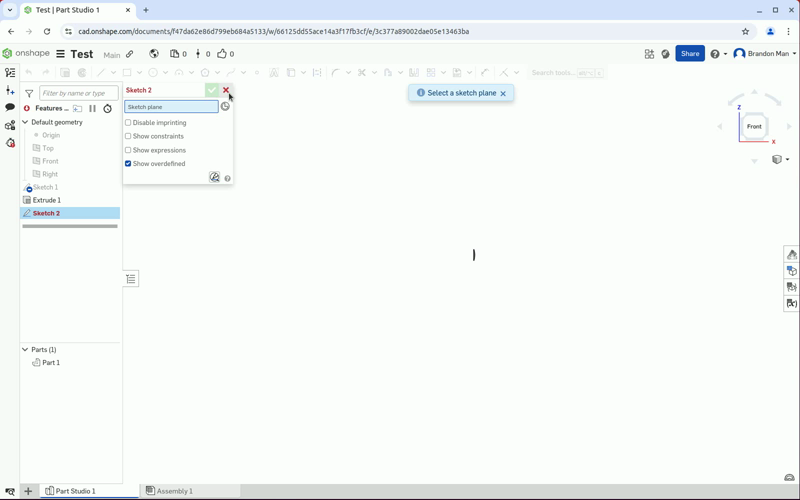
mouse_move(73, 163)
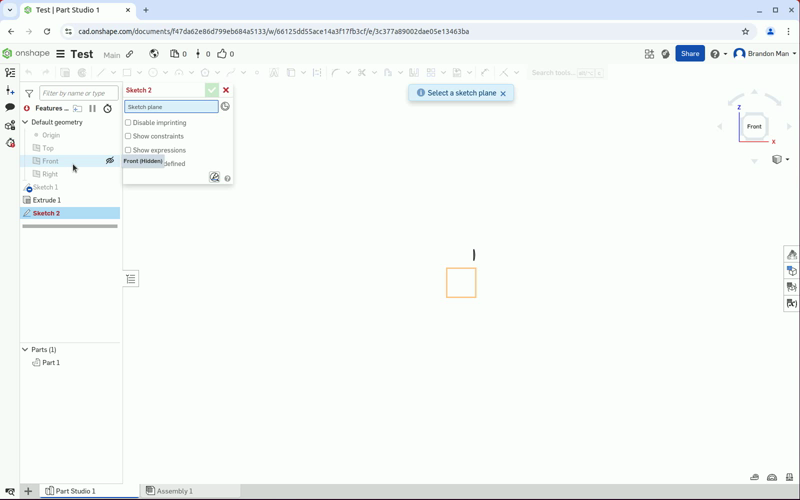
click(73, 163)
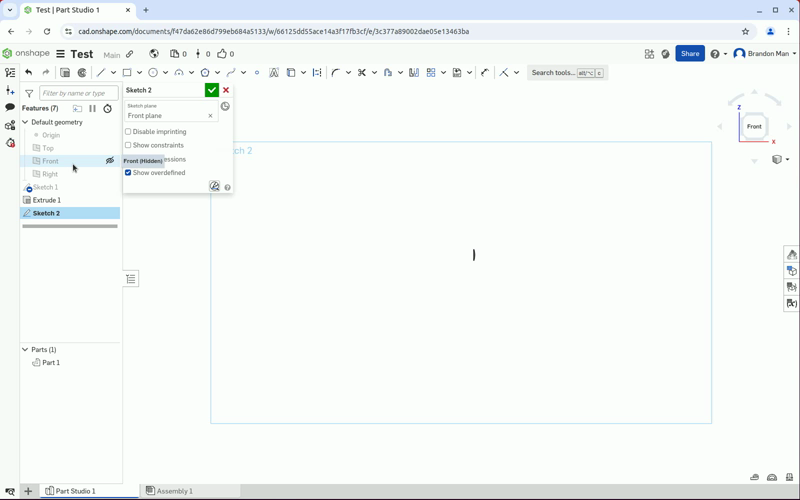
mouse_move(73, 352)
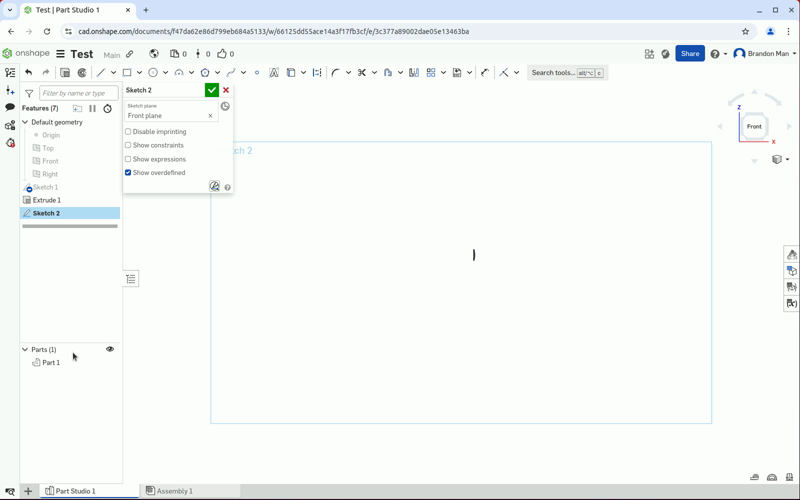
key(y)
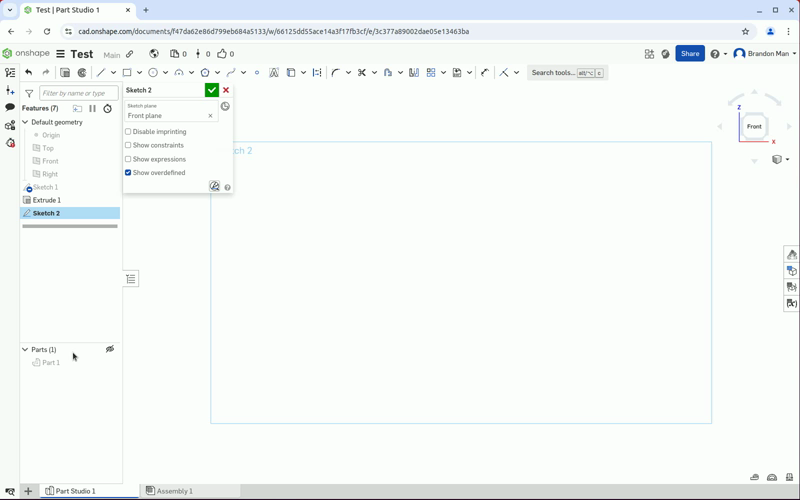
key(l)
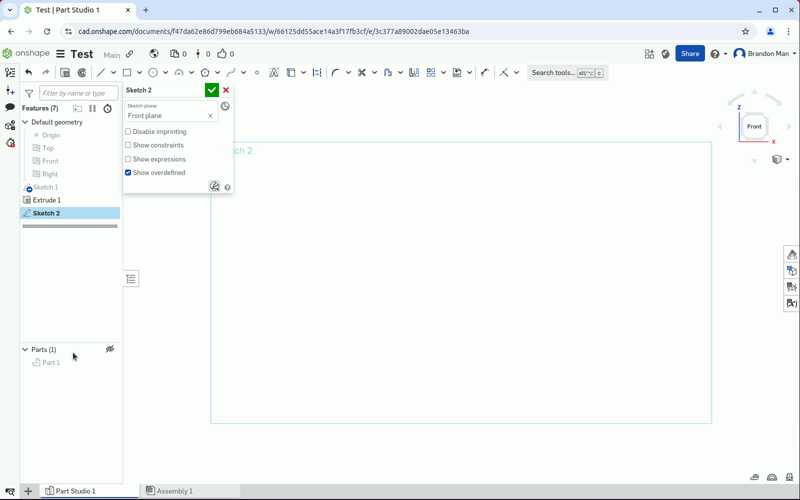
key_down(shift)
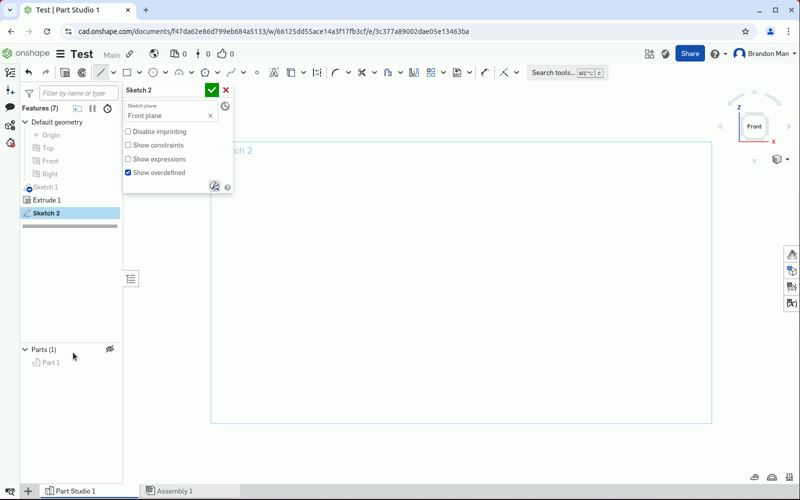
mouse_move(460, 282)
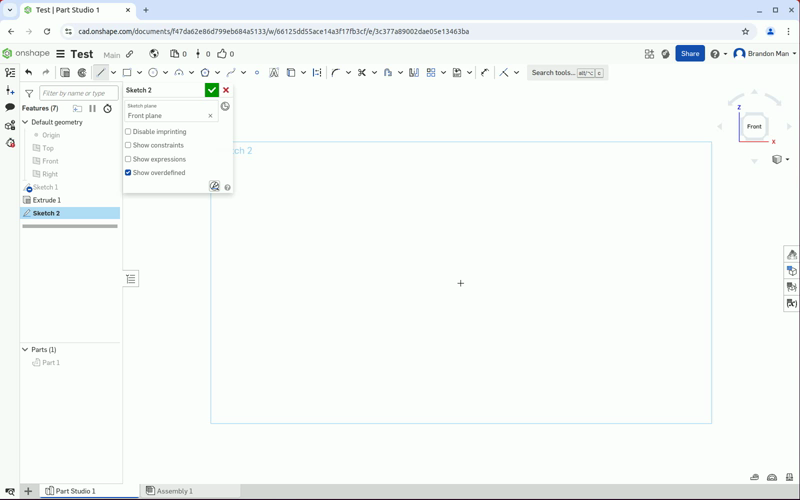
click(460, 282)
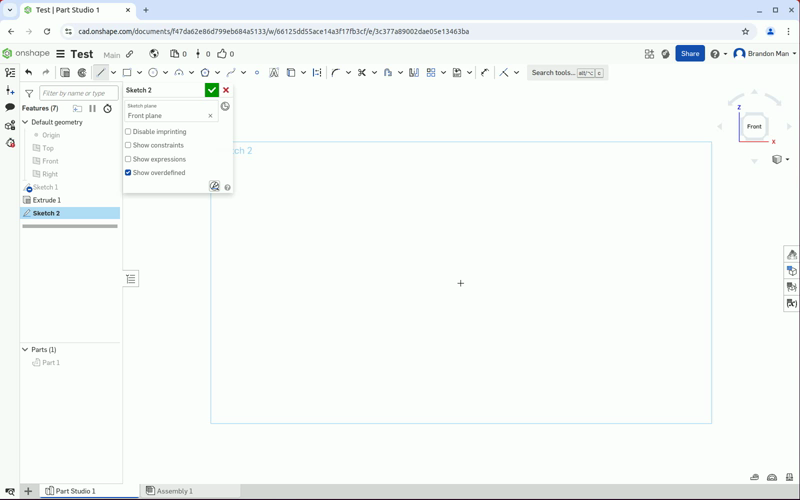
key_up(shift)
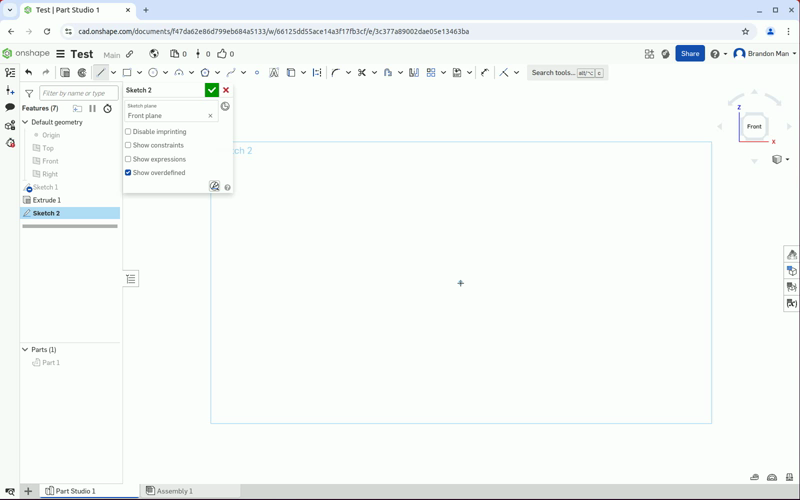
key_down(shift)
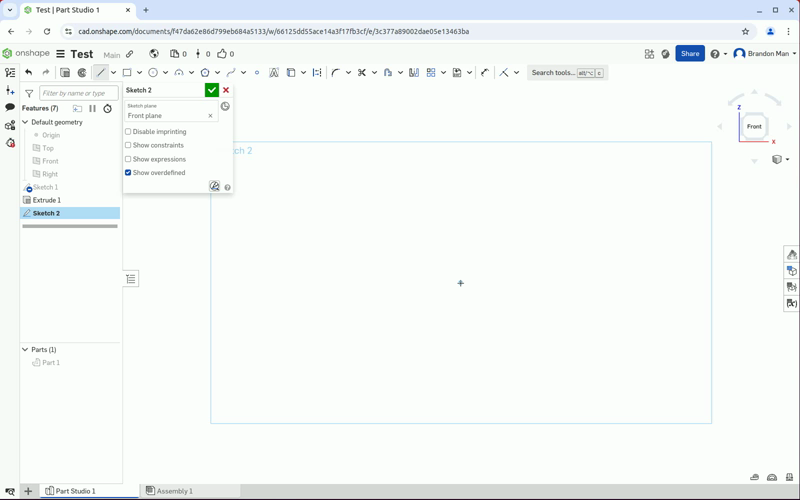
mouse_move(573, 282)
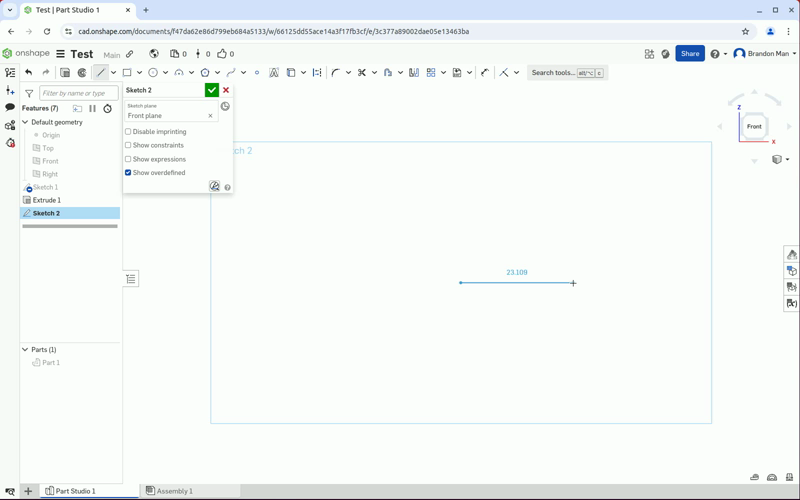
click(573, 282)
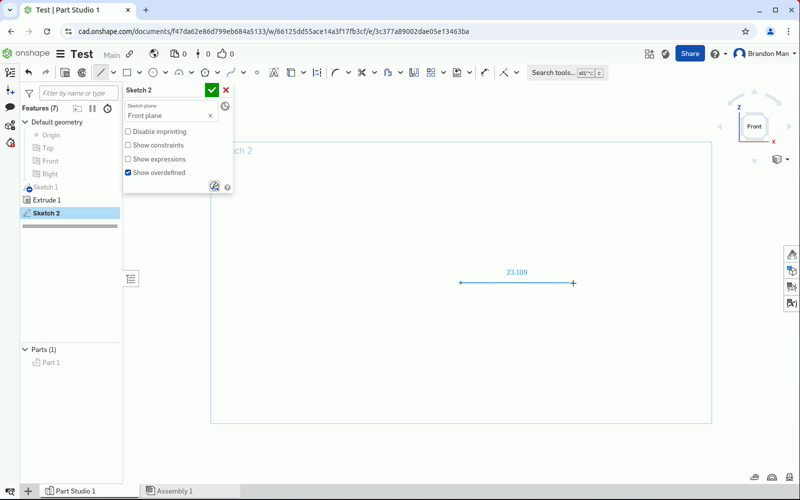
key_up(shift)
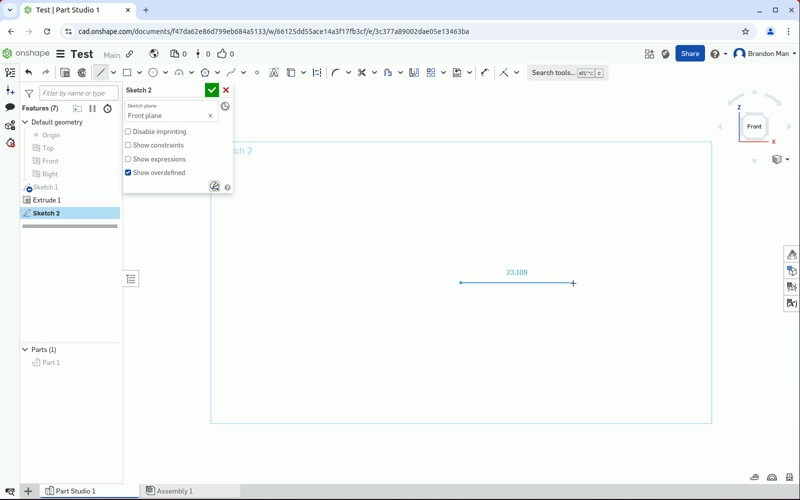
key_down(shift)
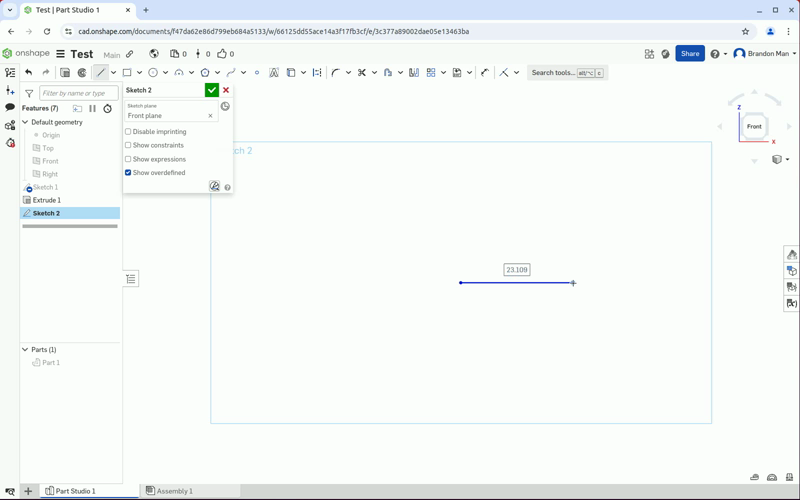
mouse_move(589, 282)
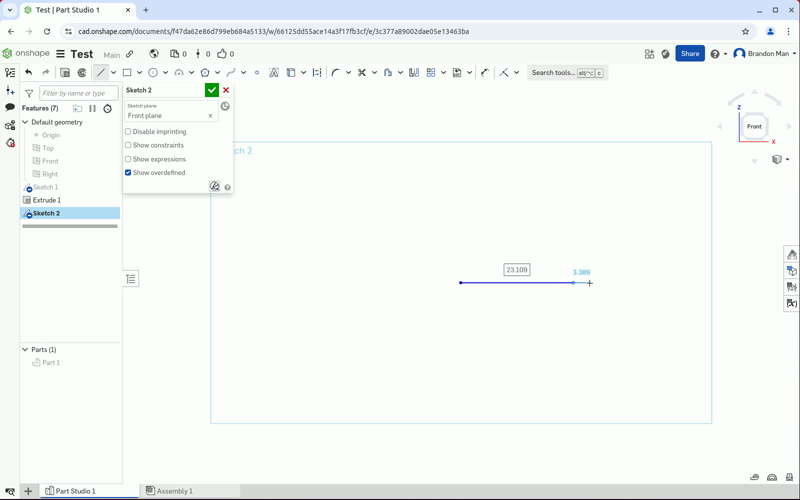
mouse_move(573, 226)
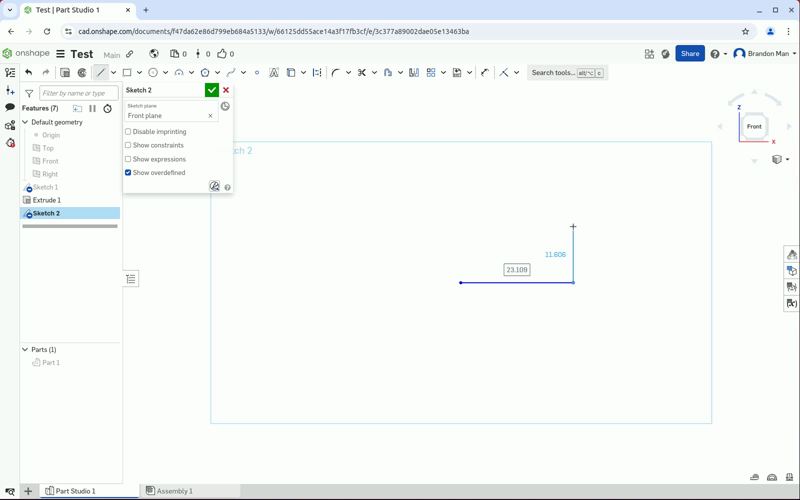
click(573, 226)
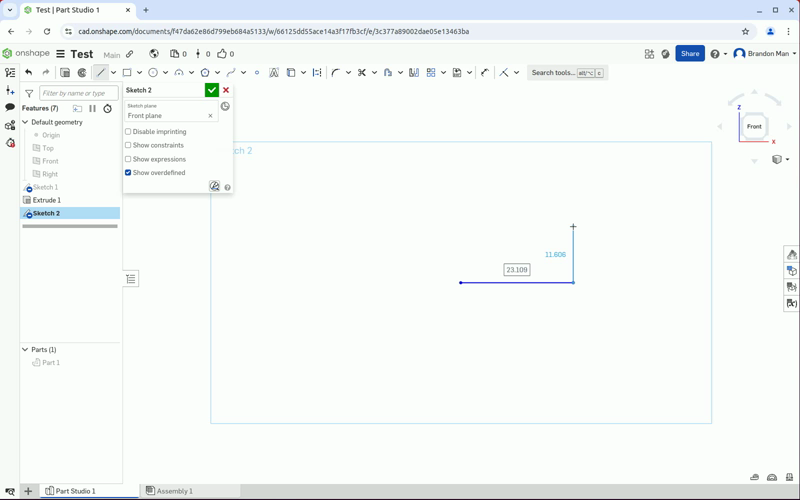
key_up(shift)
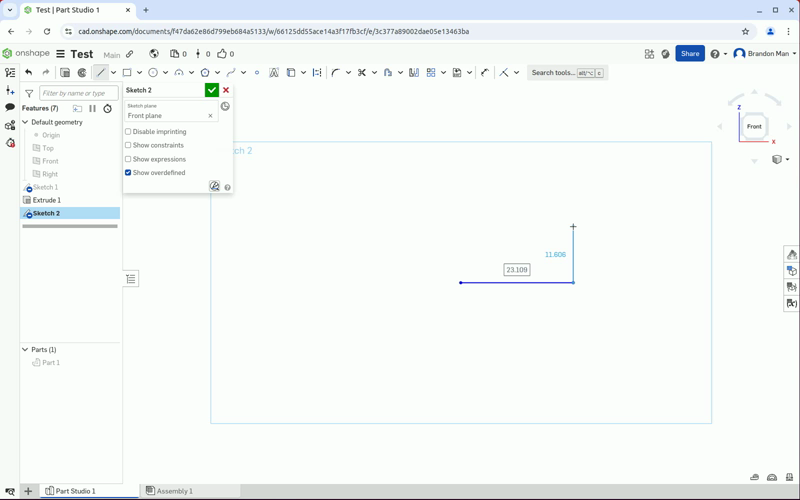
key_down(shift)
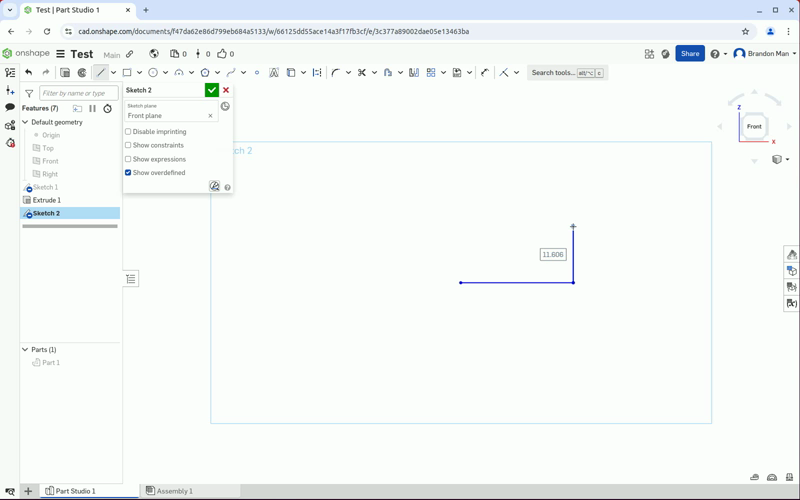
mouse_move(460, 226)
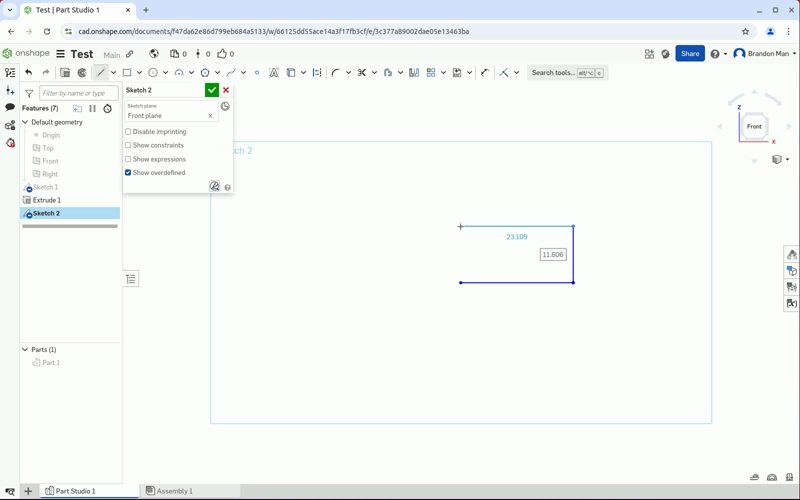
click(460, 226)
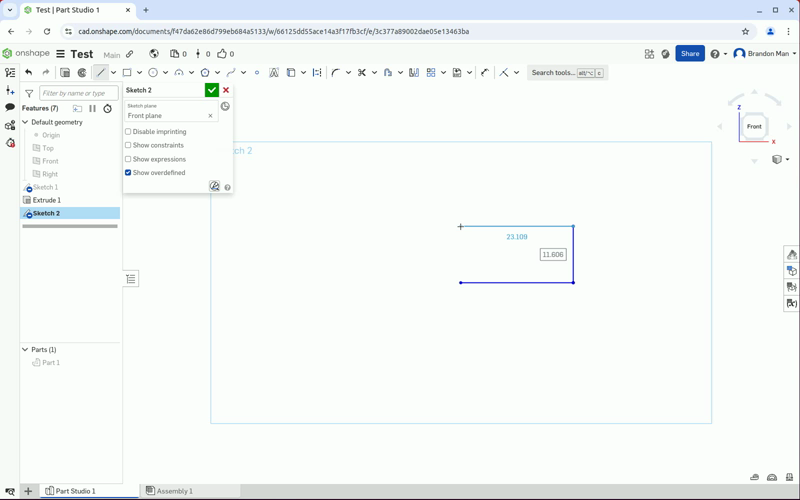
key_up(shift)
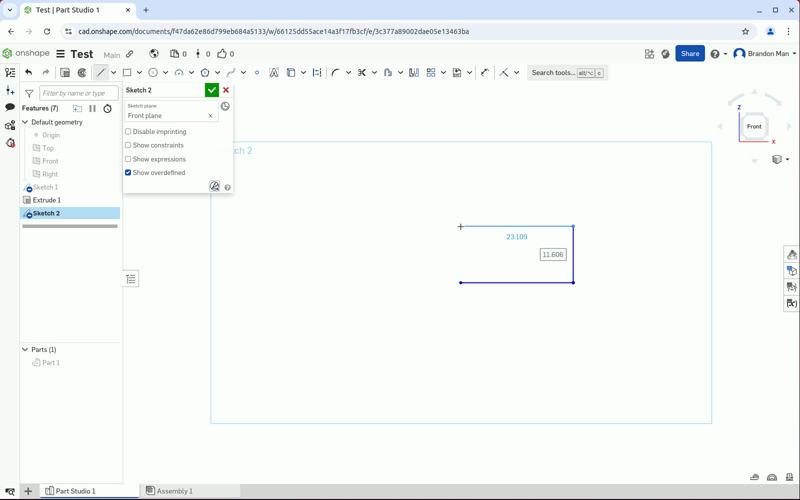
key_down(shift)
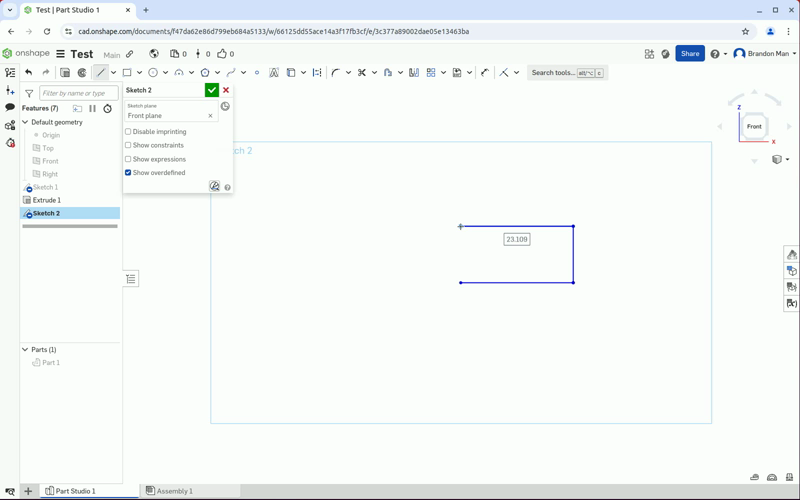
mouse_move(490, 226)
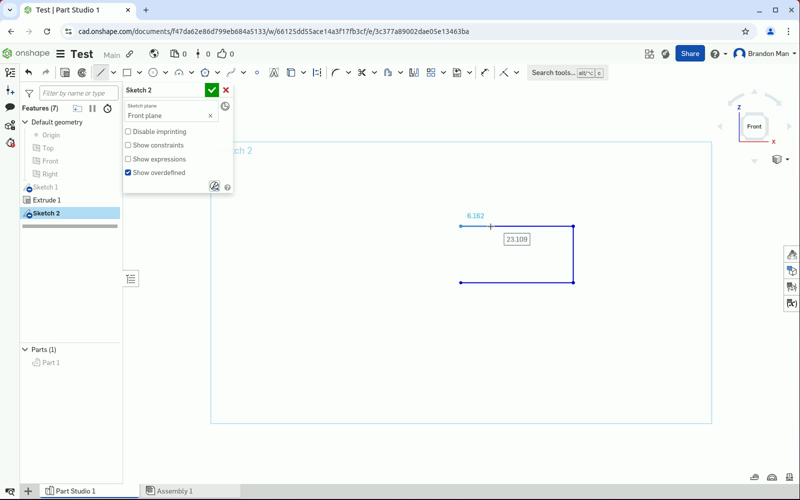
mouse_move(460, 240)
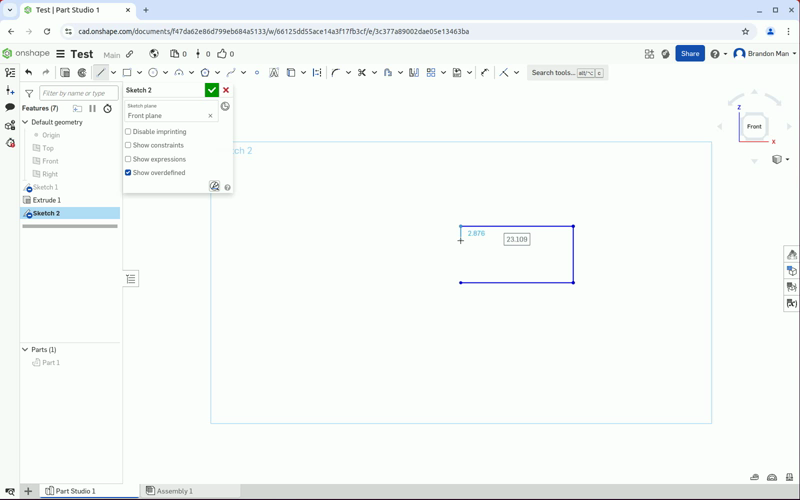
click(460, 240)
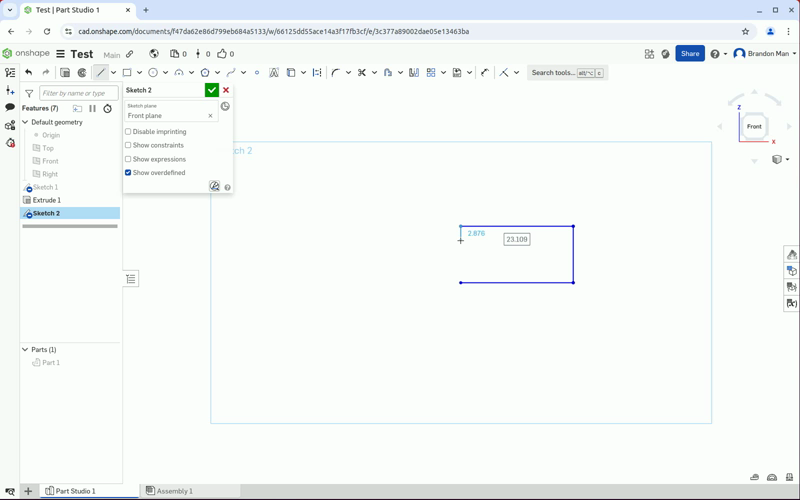
key_up(shift)
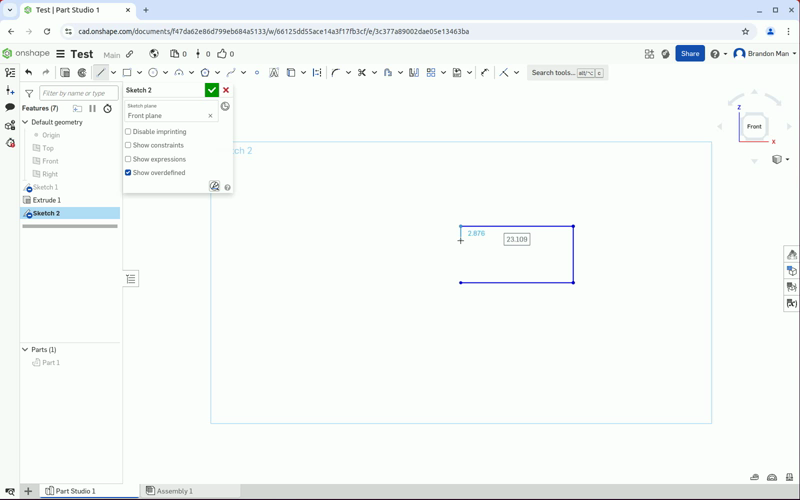
key(esc)
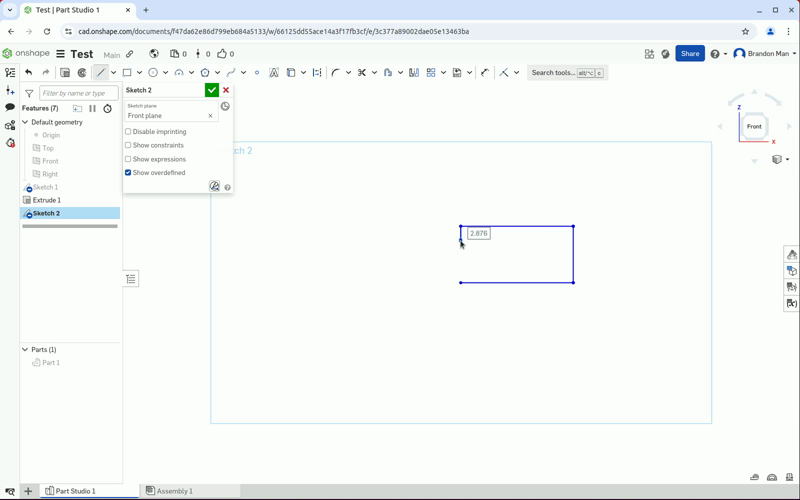
key(a)
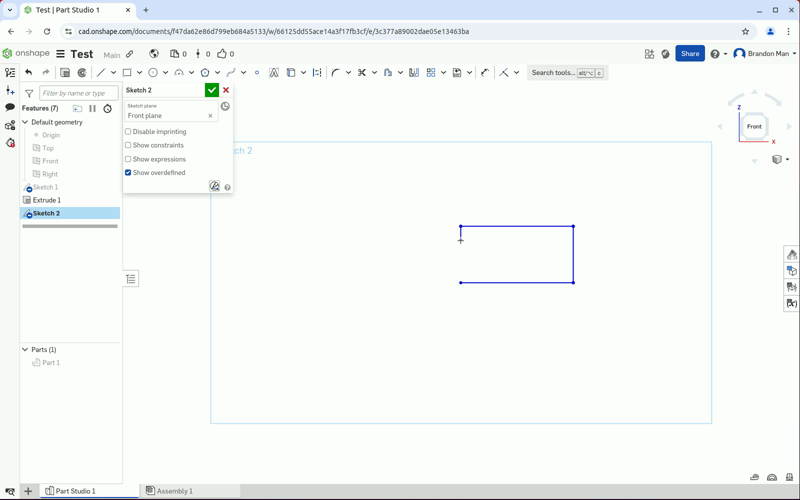
mouse_move(460, 240)
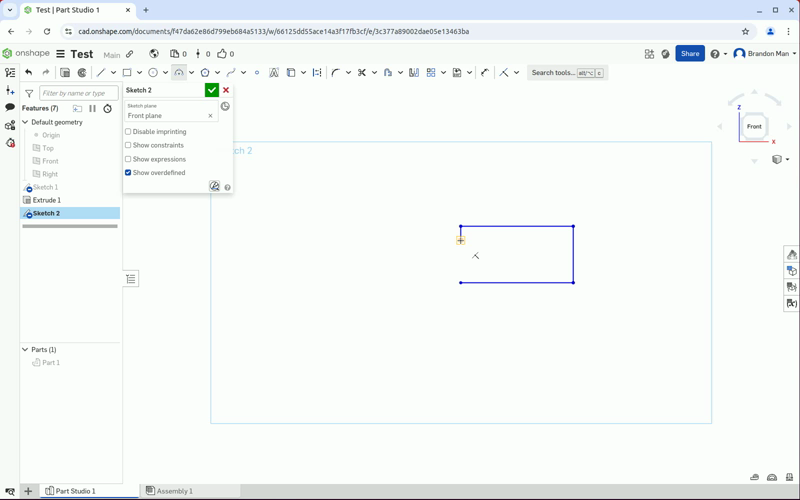
click(460, 240)
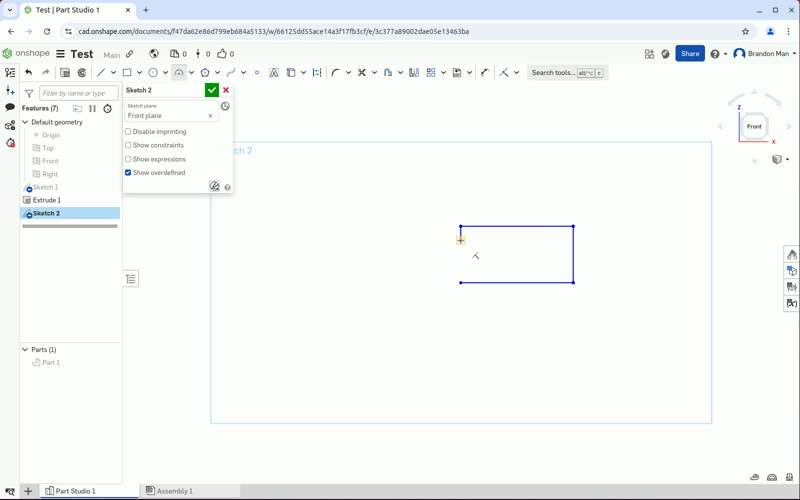
key_down(shift)
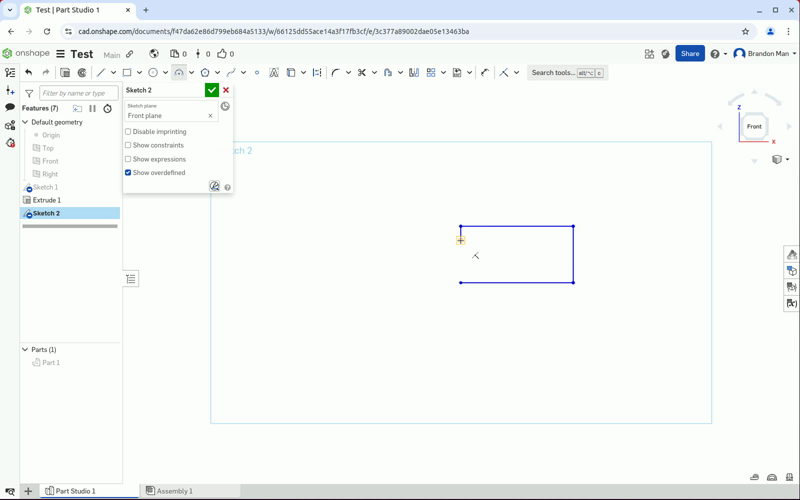
mouse_move(460, 268)
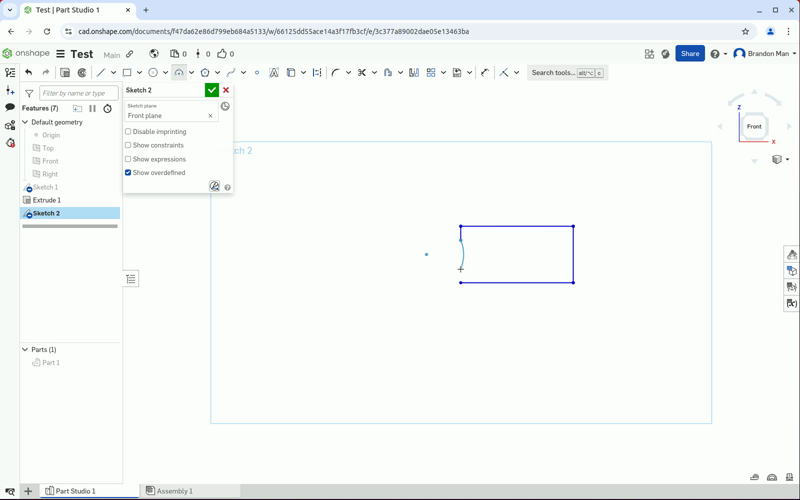
click(460, 268)
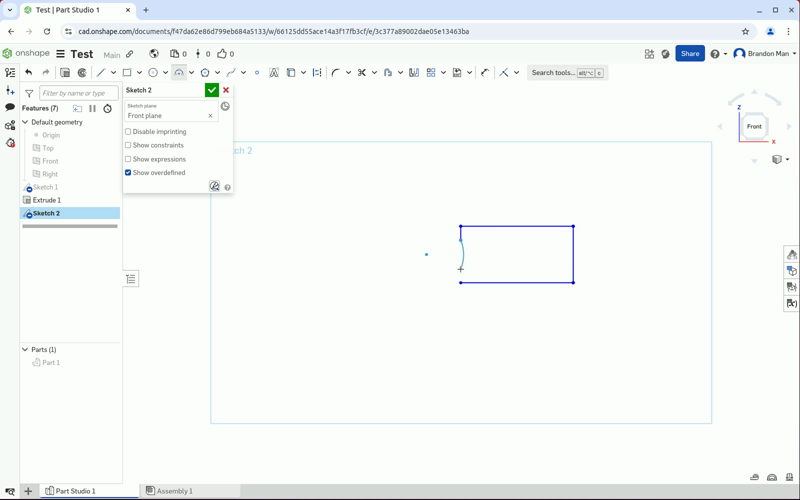
mouse_move(474, 254)
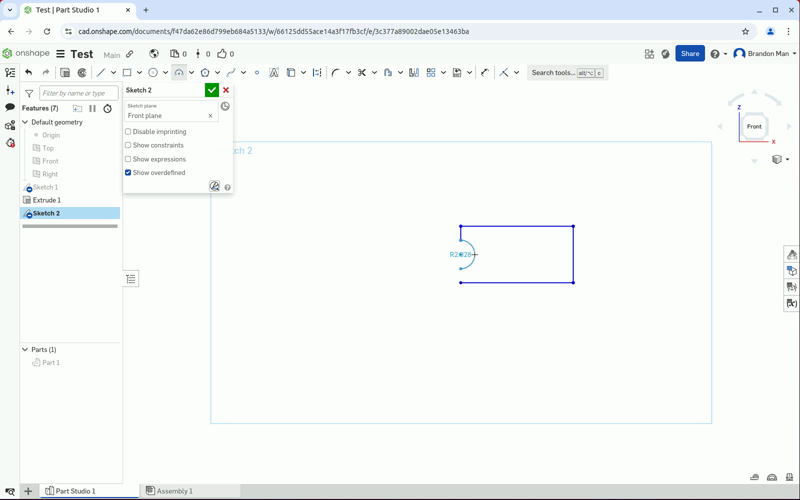
click(474, 254)
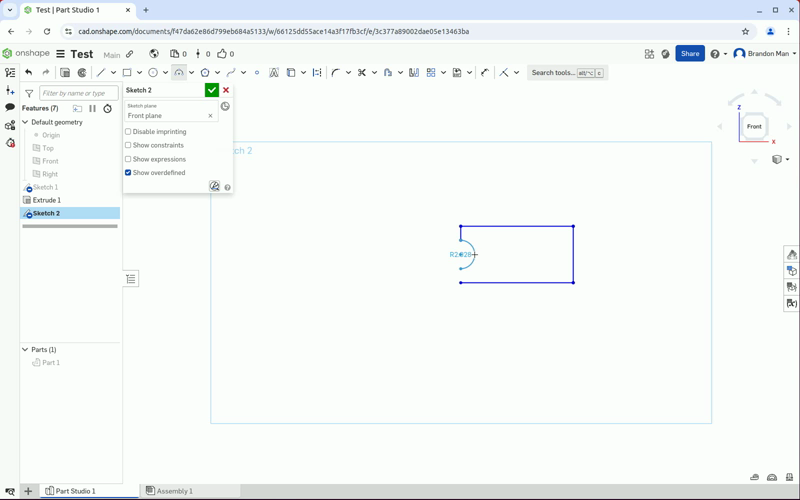
key_up(shift)
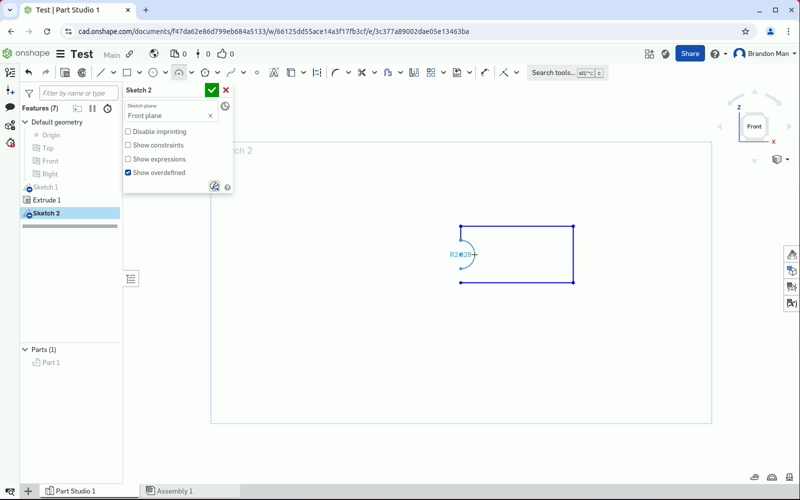
key(esc)
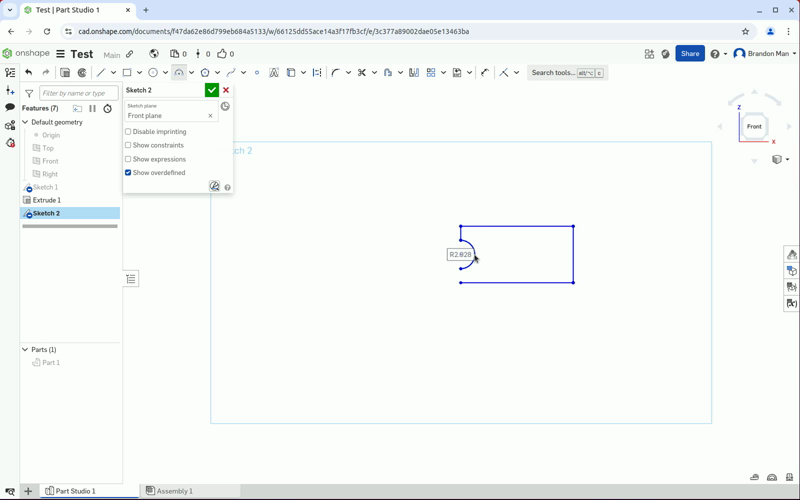
key(l)
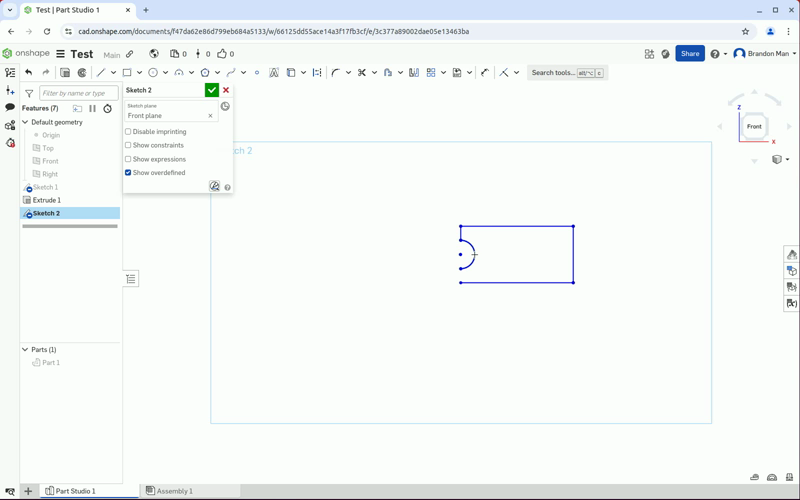
mouse_move(460, 268)
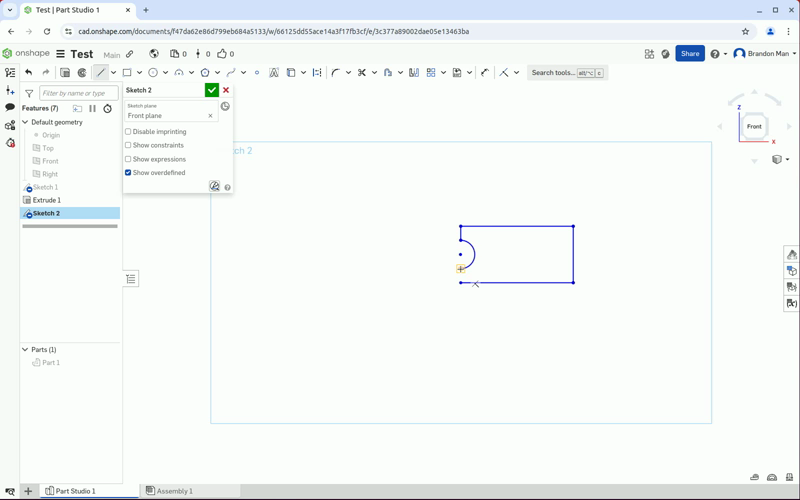
click(460, 268)
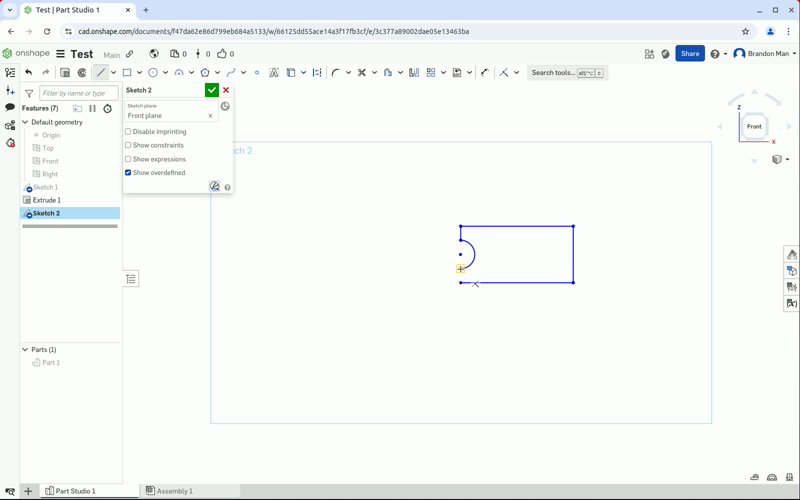
mouse_move(490, 268)
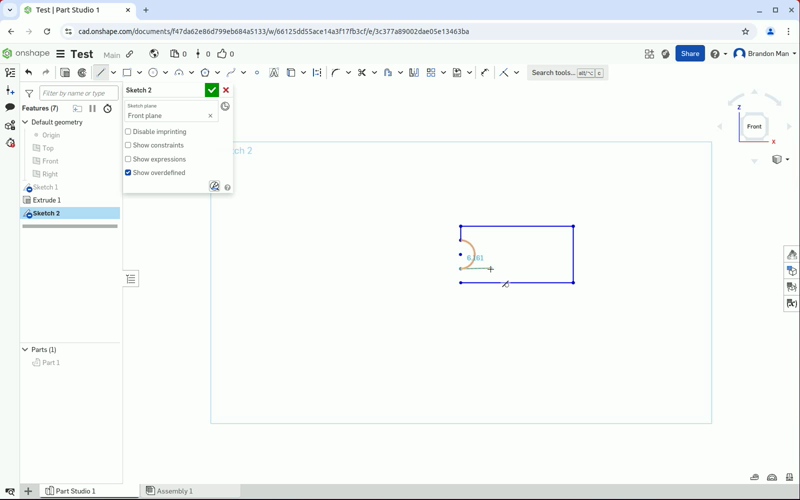
key_down(shift)
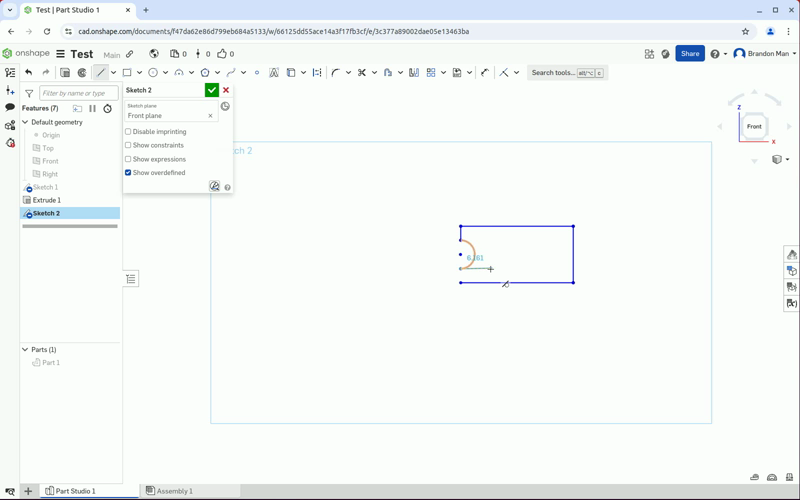
mouse_move(460, 282)
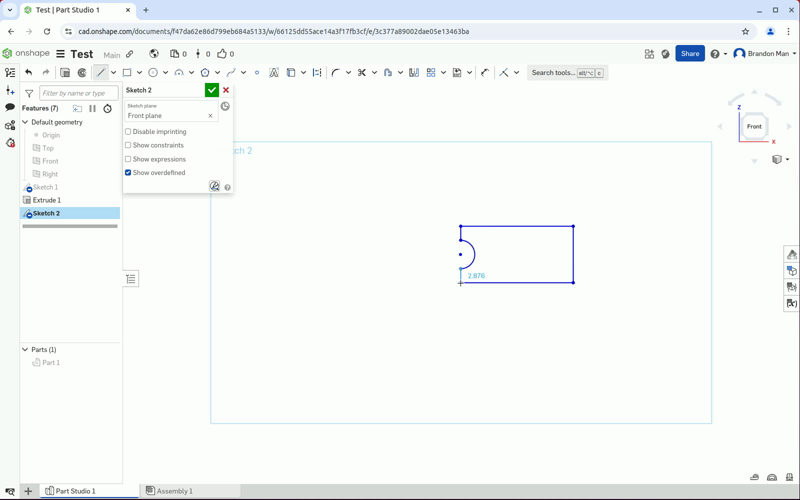
key_up(shift)
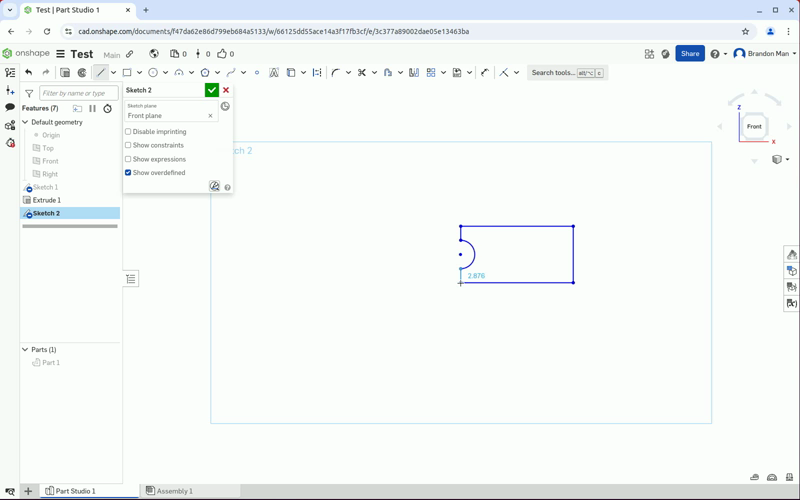
click(460, 282)
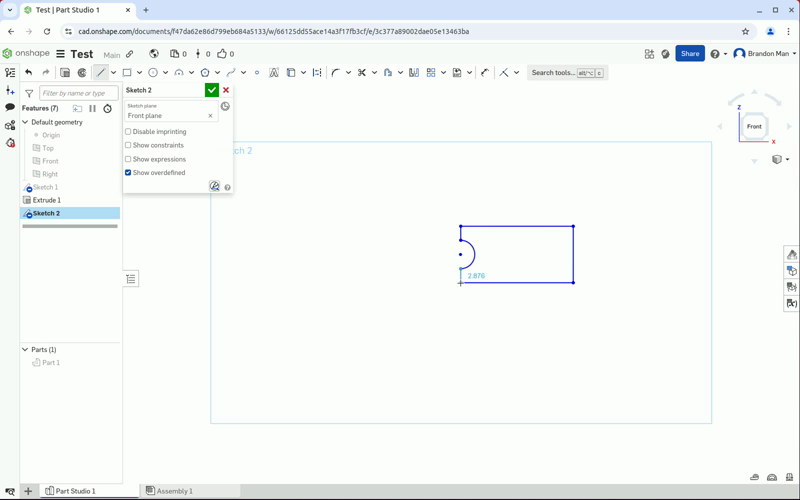
key(esc)
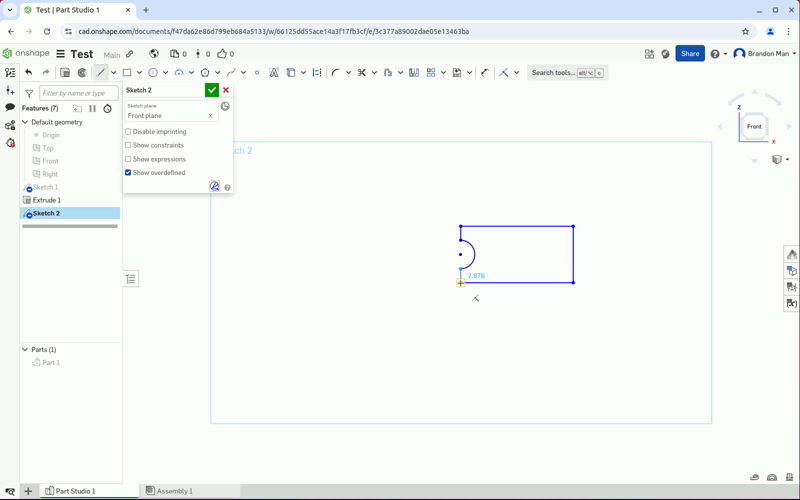
mouse_move(539, 236)
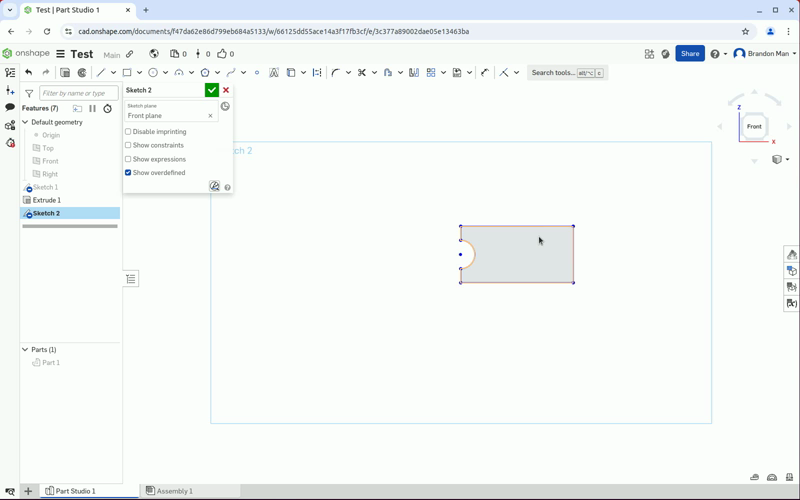
scroll(6)
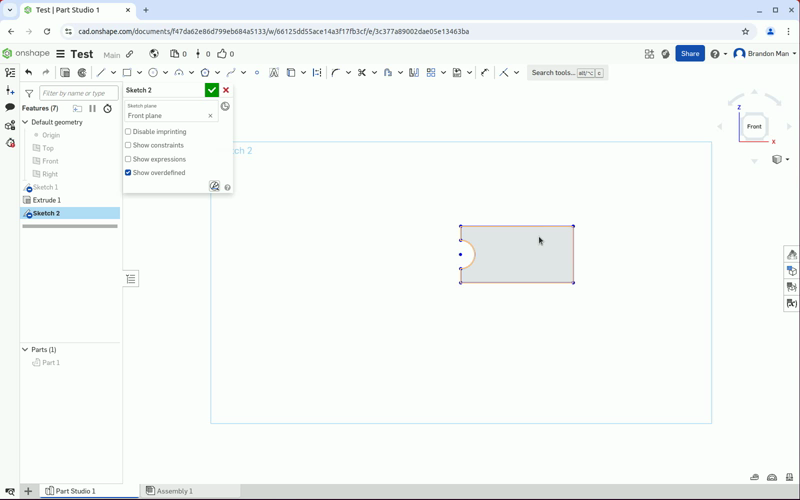
scroll(6)
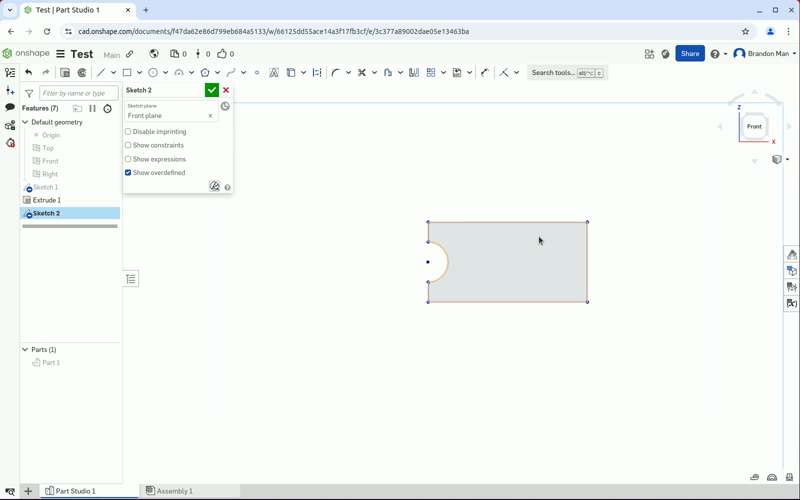
scroll(6)
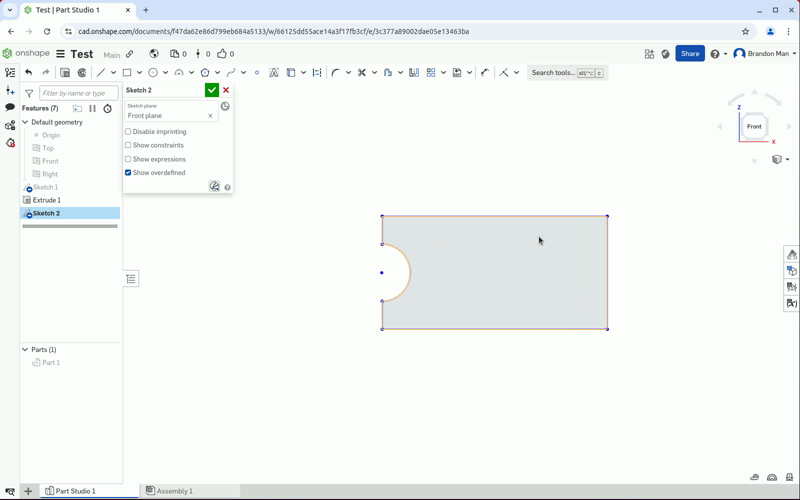
scroll(6)
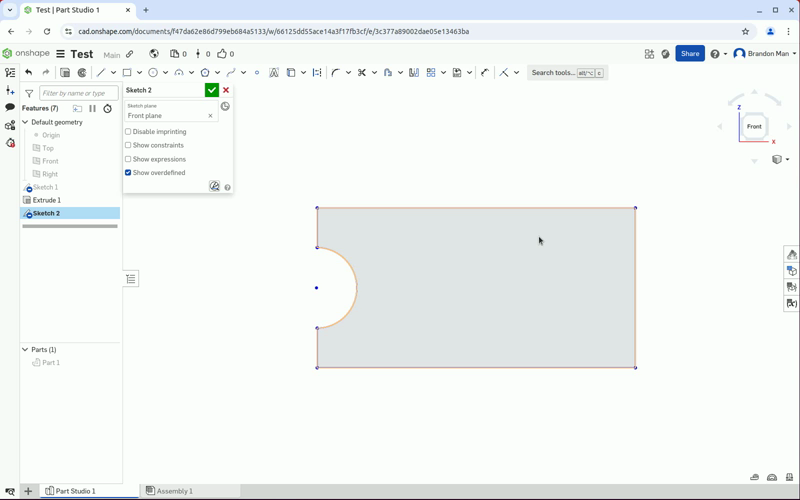
scroll(6)
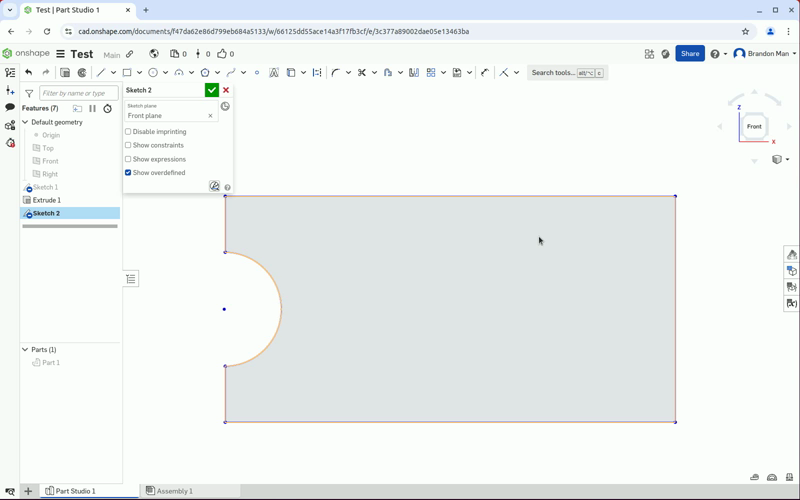
scroll(6)
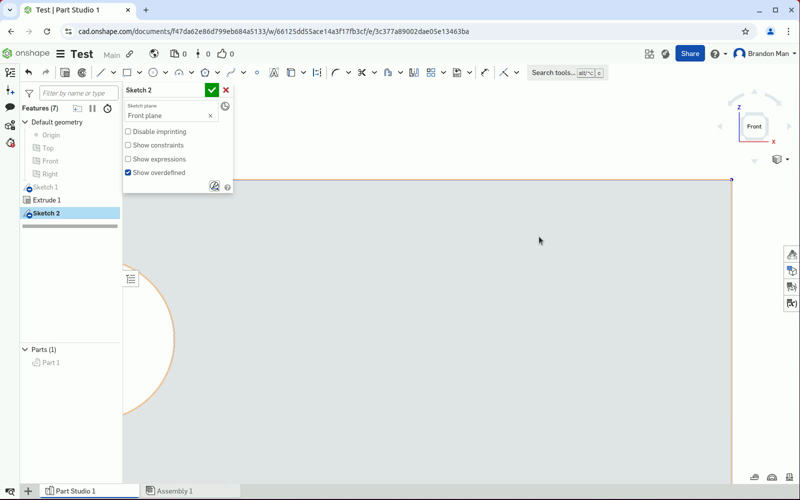
scroll(6)
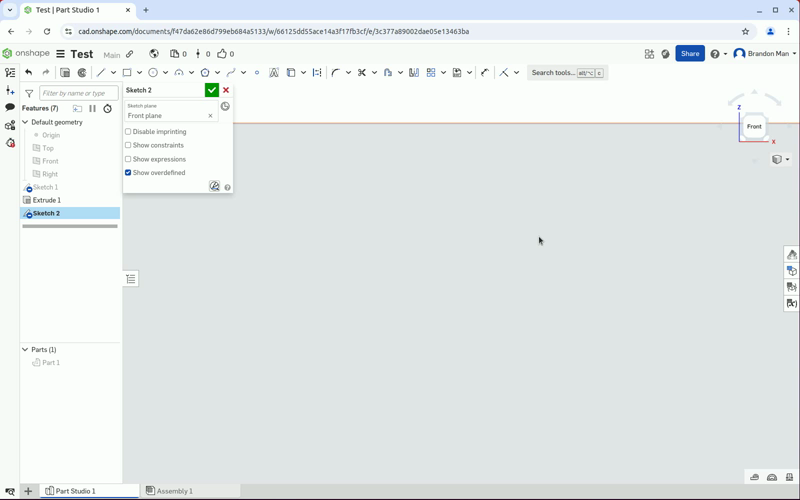
click(539, 236)
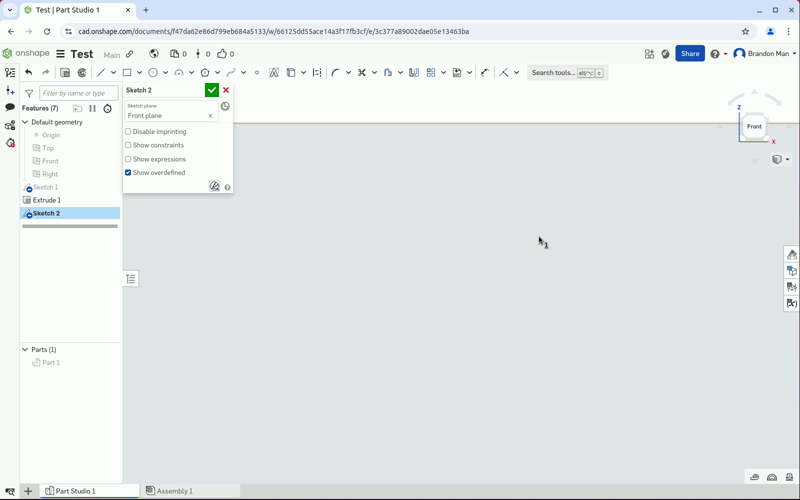
scroll(-6)
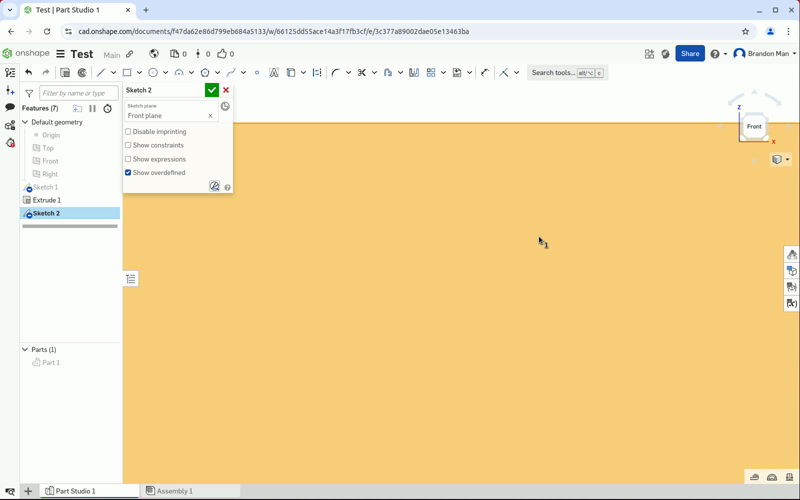
scroll(-6)
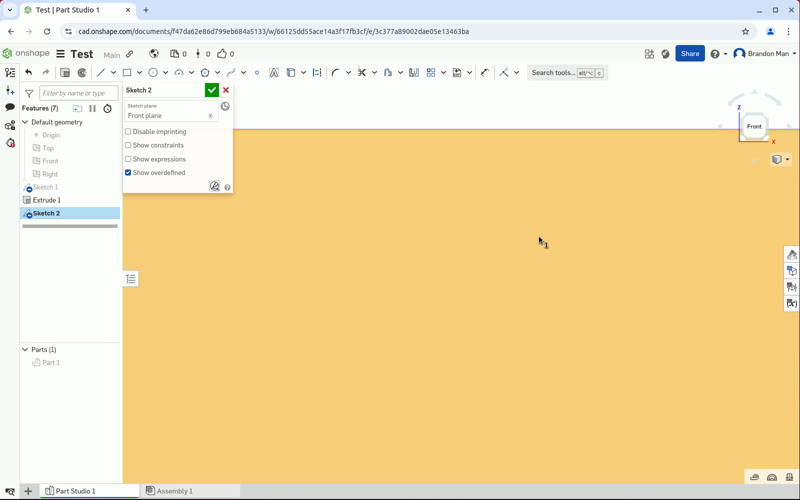
scroll(-6)
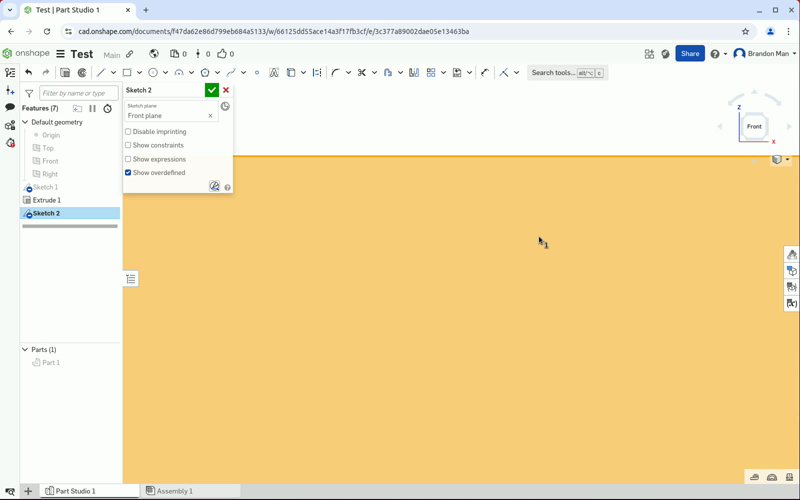
scroll(-6)
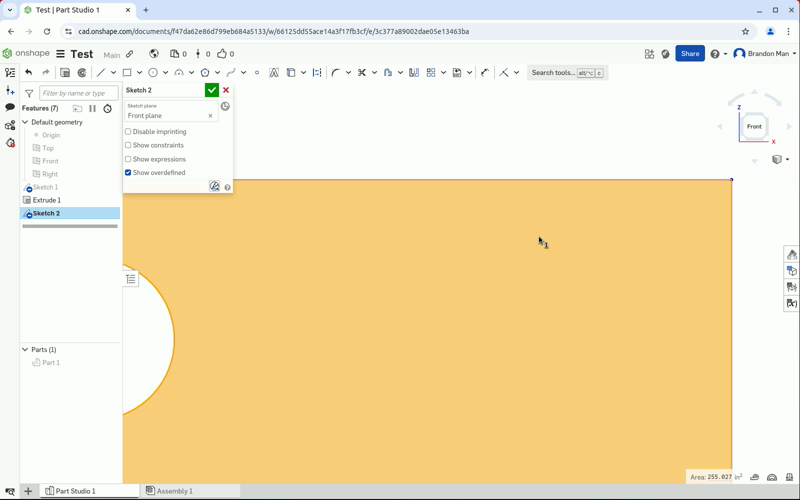
scroll(-6)
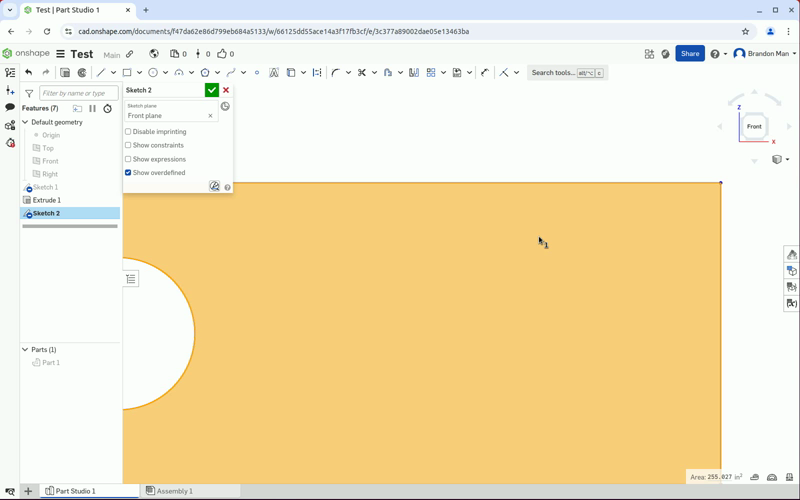
scroll(-6)
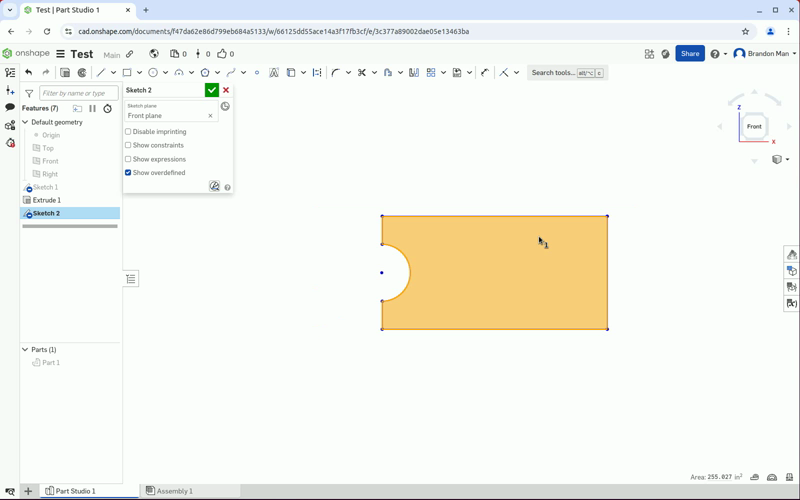
scroll(-6)
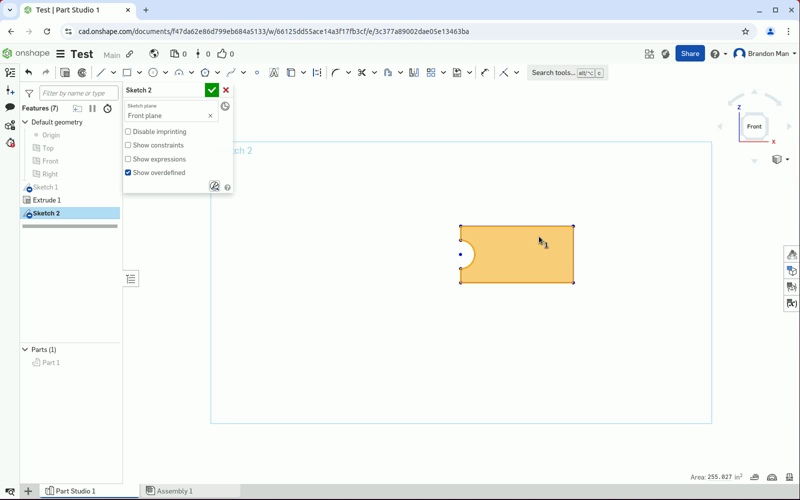
mouse_move(73, 352)
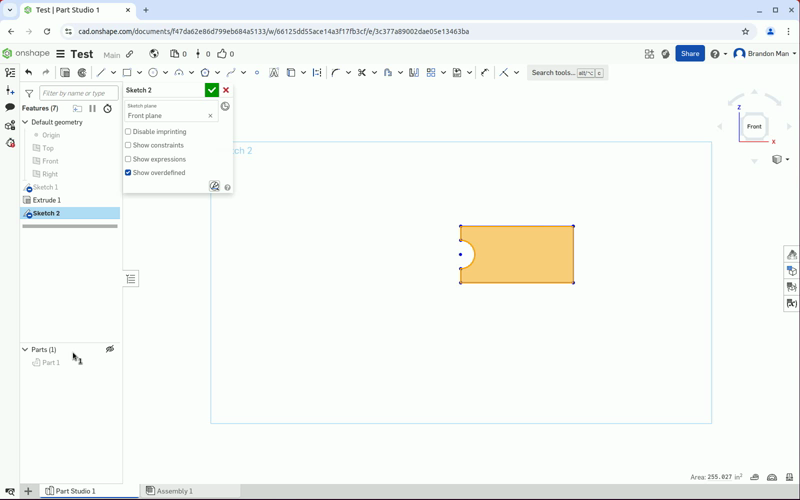
key(shift+y)
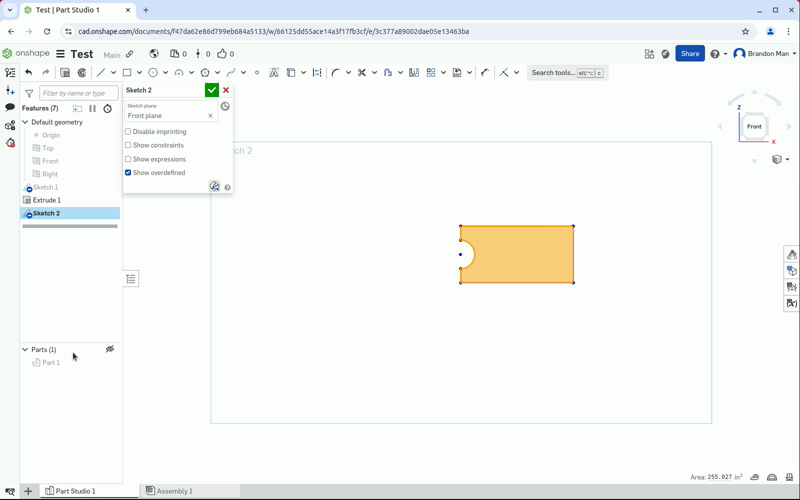
key(shift+e)
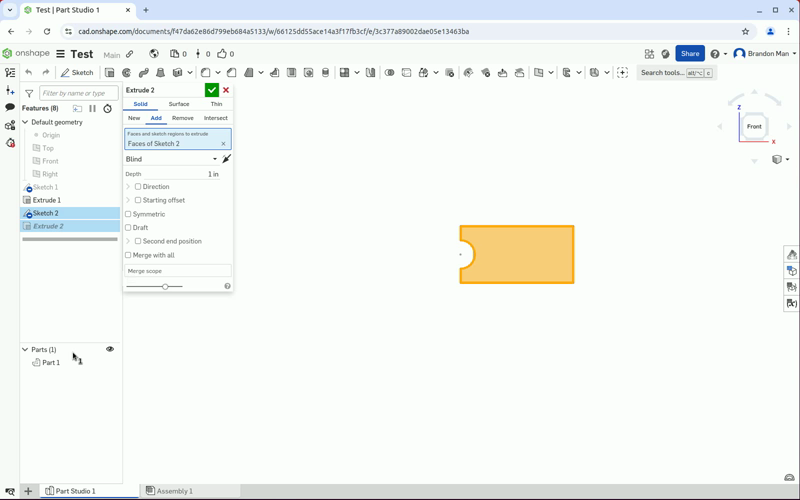
mouse_move(143, 106)
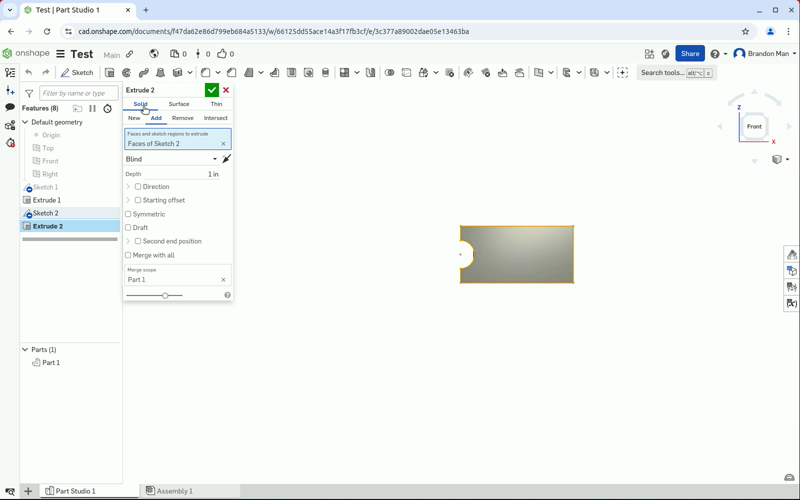
click(143, 106)
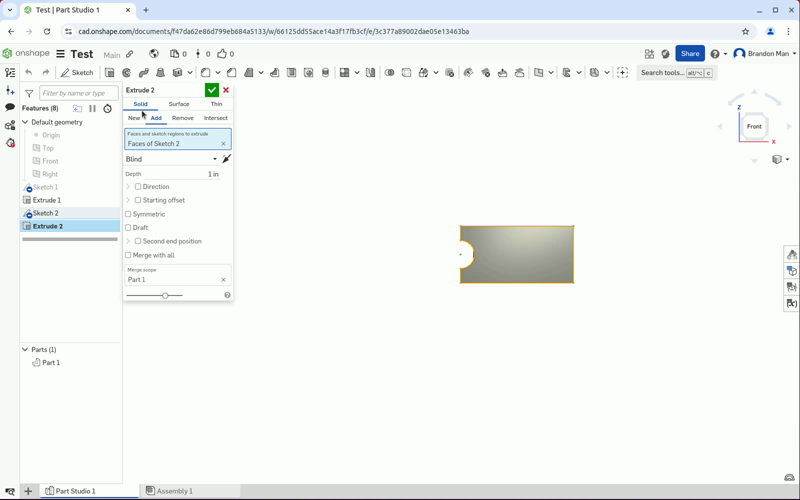
mouse_move(137, 120)
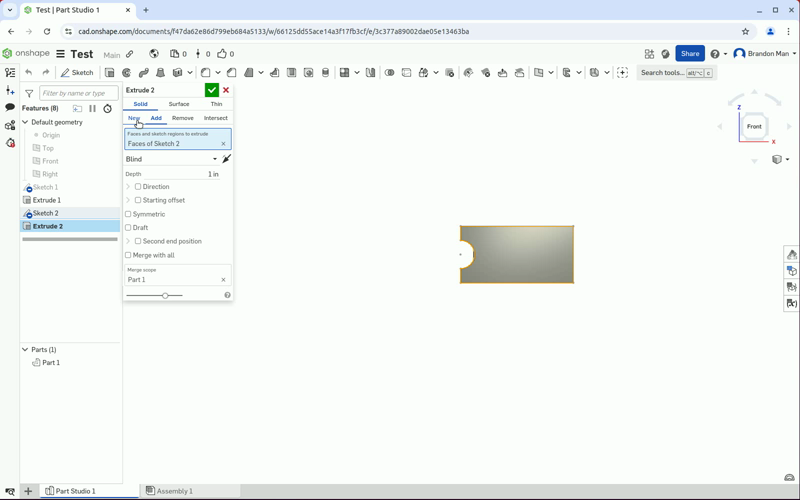
click(137, 120)
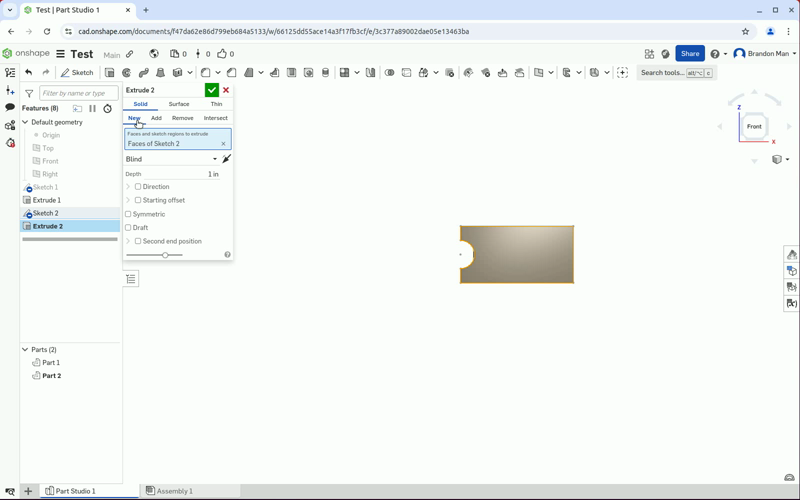
key(tab, 4)
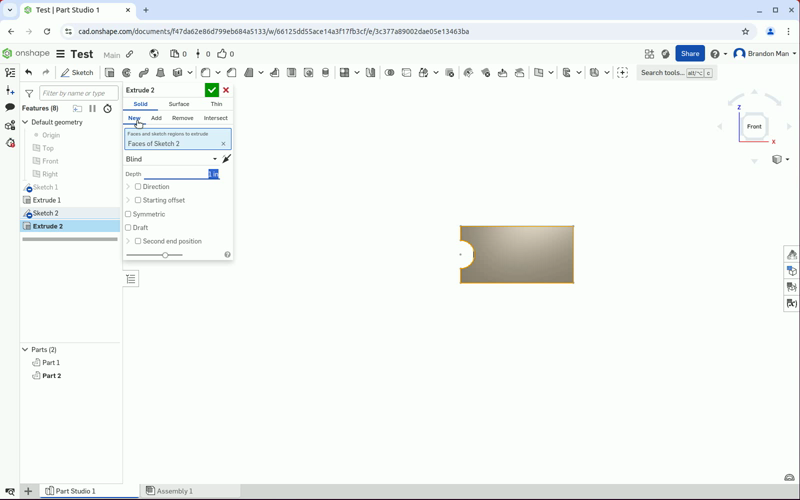
text(11.554)
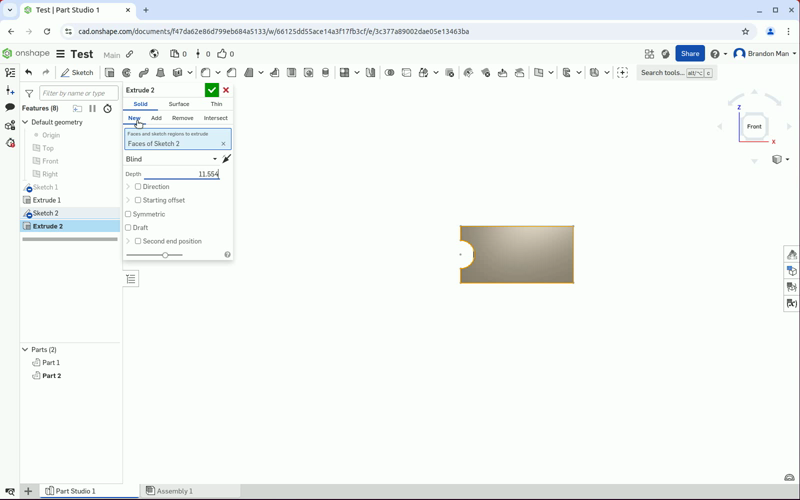
key(enter)
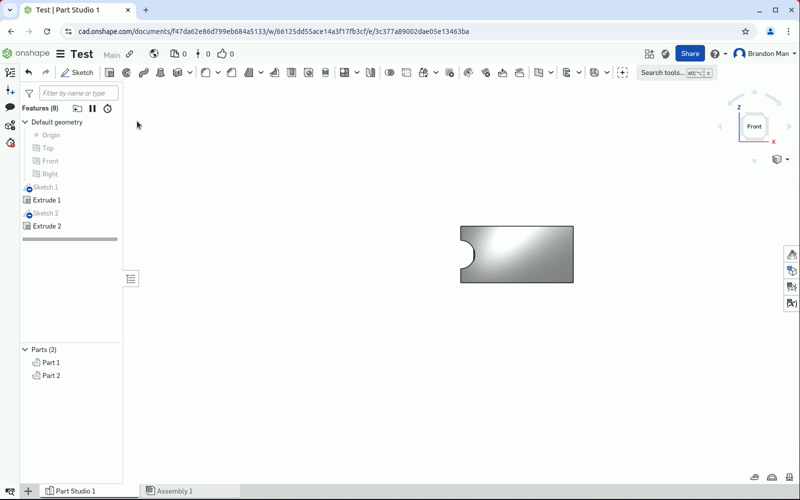
key(shift+h)
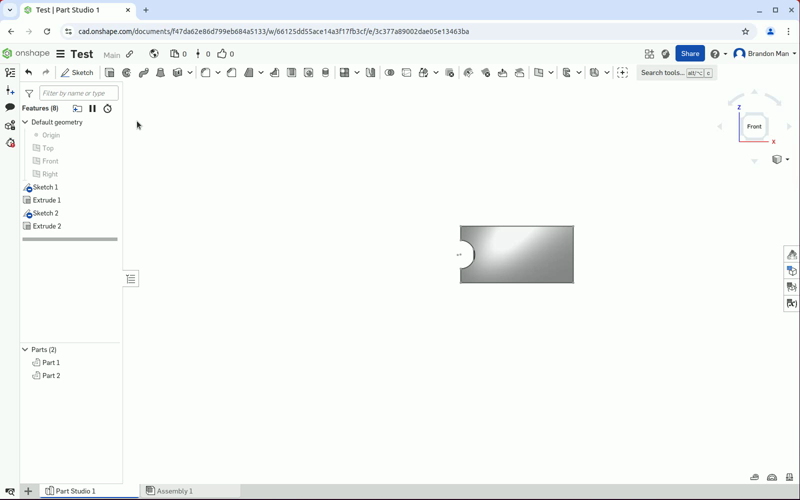
key(shift+h)
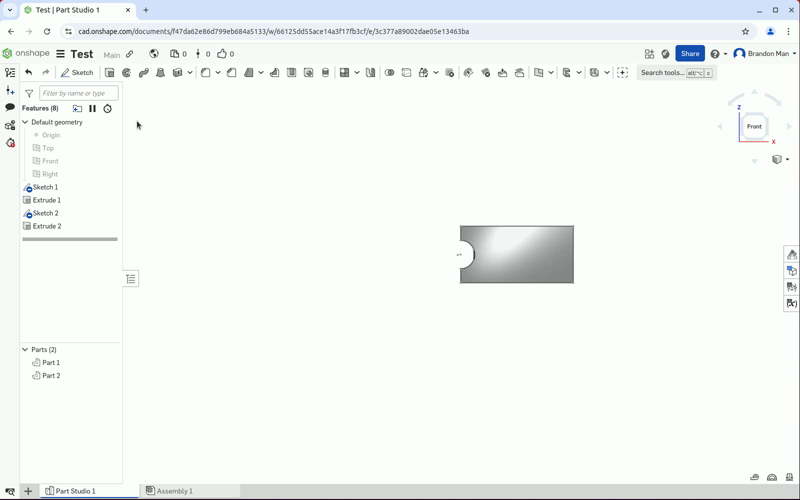
key(shift+7)
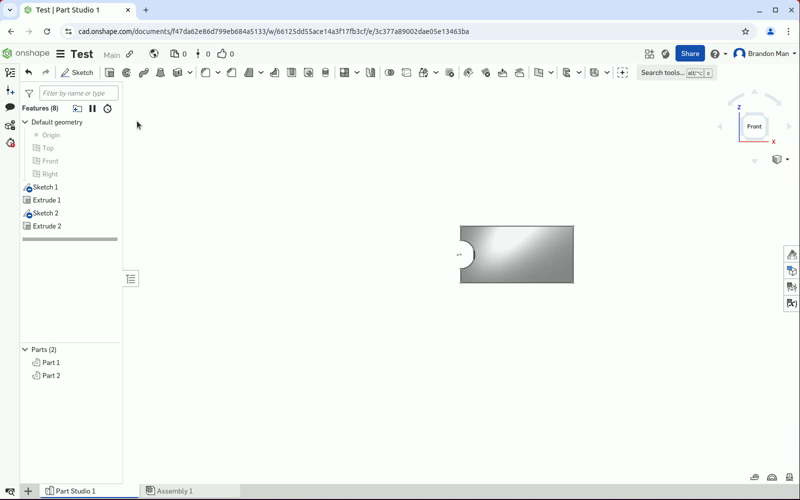
key(left, 2)
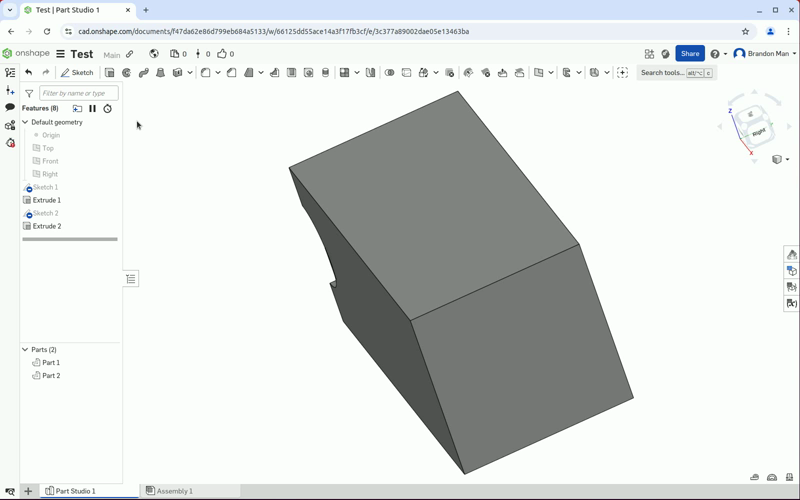
key(down, 2)
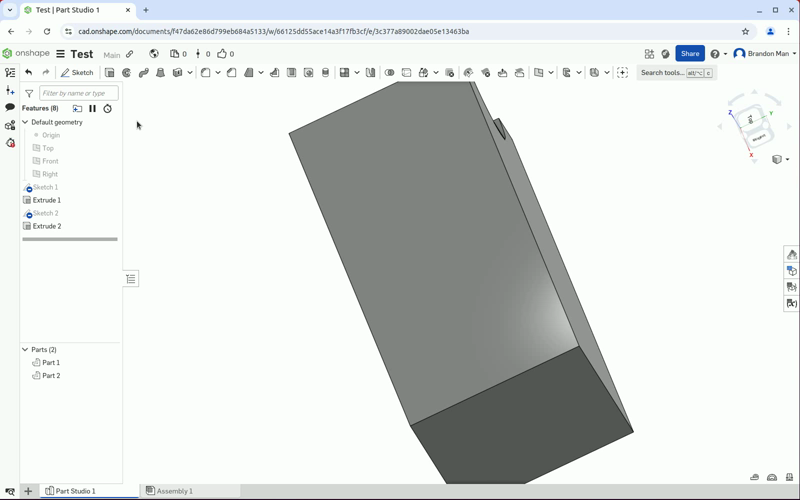
key(up, 2)
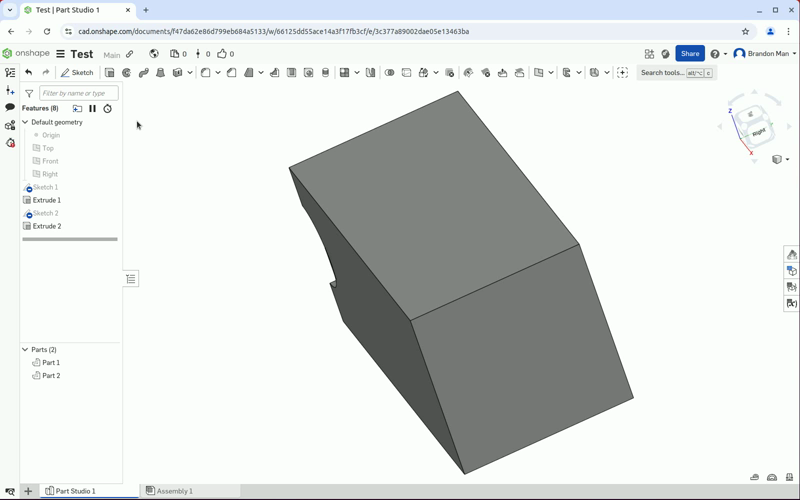
key(right, 2)
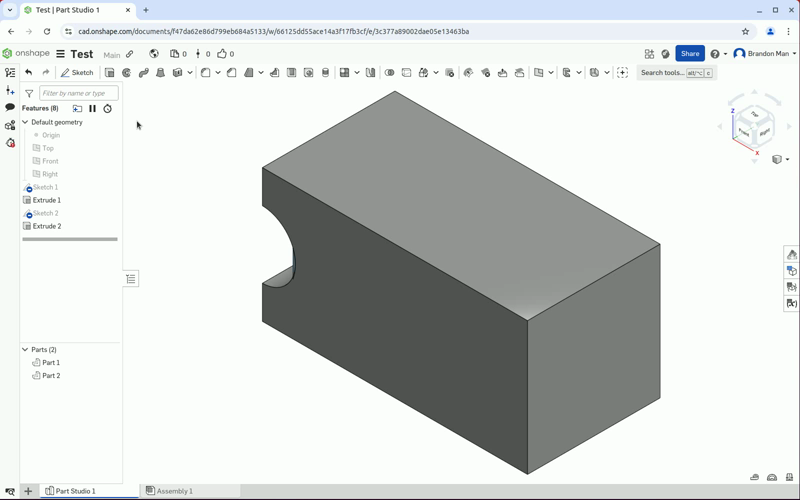
mouse_move(73, 189)
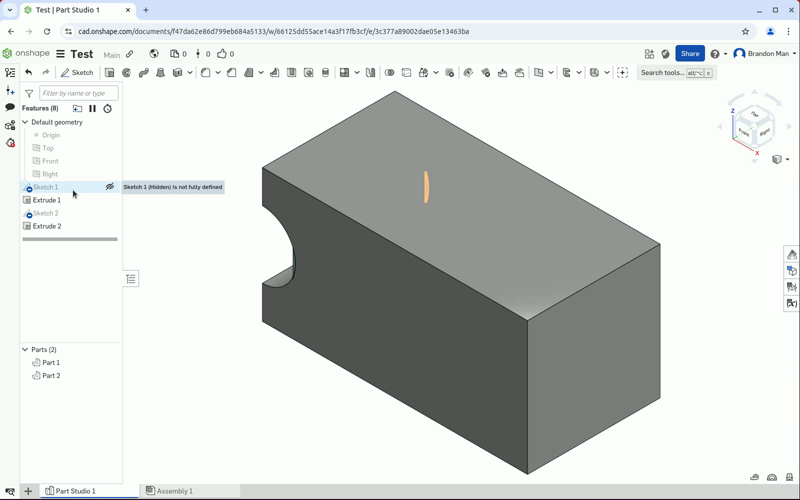
click(73, 189)